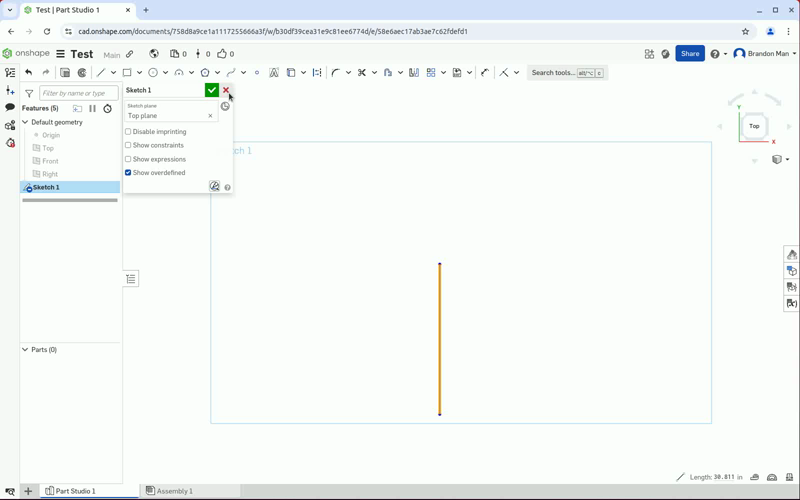
key(shift+h)
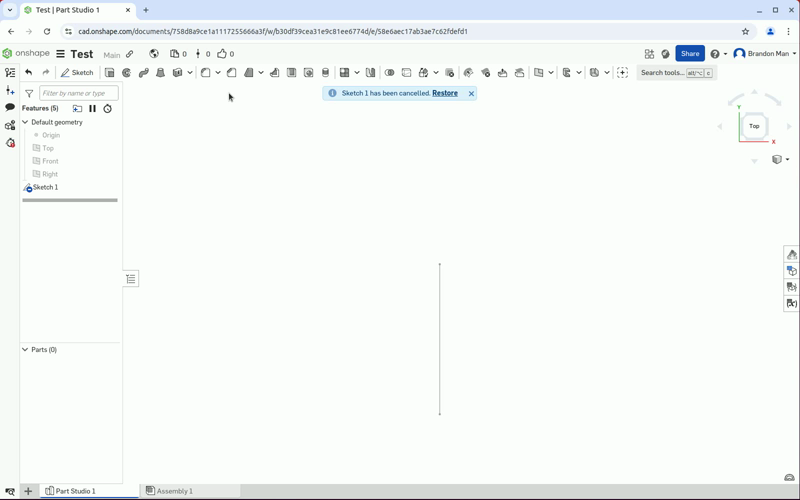
mouse_move(73, 352)
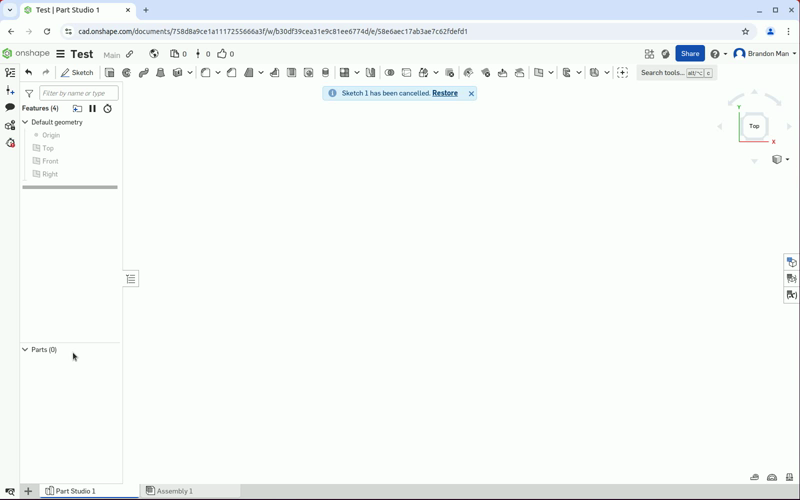
key(y)
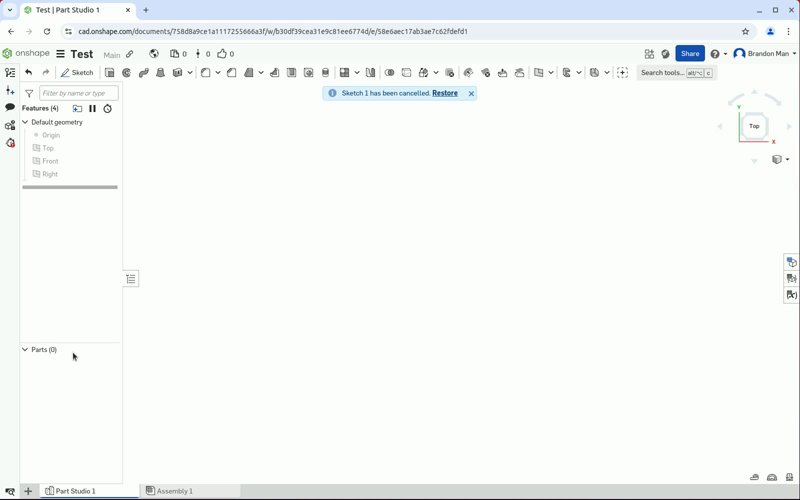
key(shift+p)
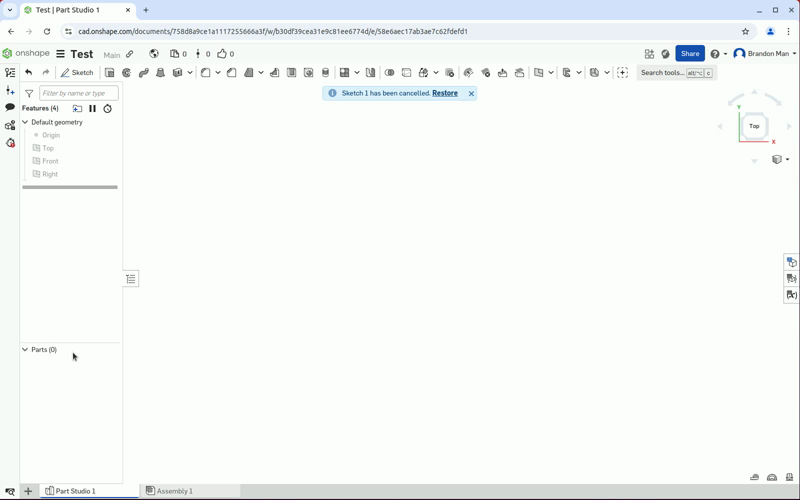
key(space)
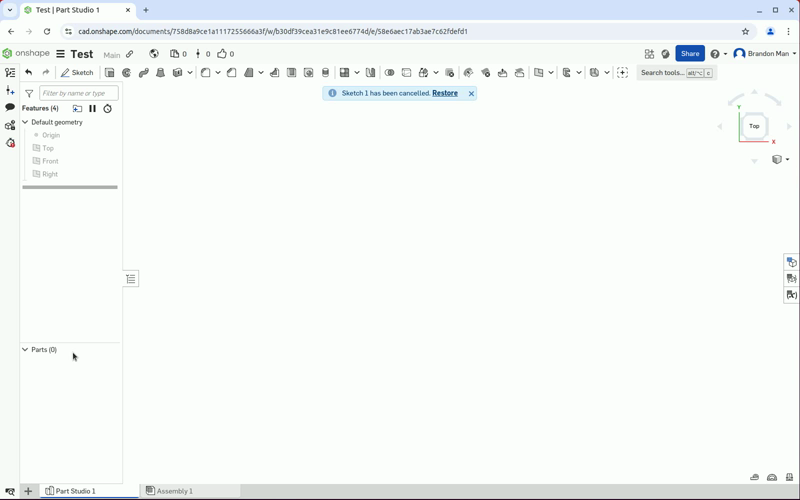
key_down(shift)
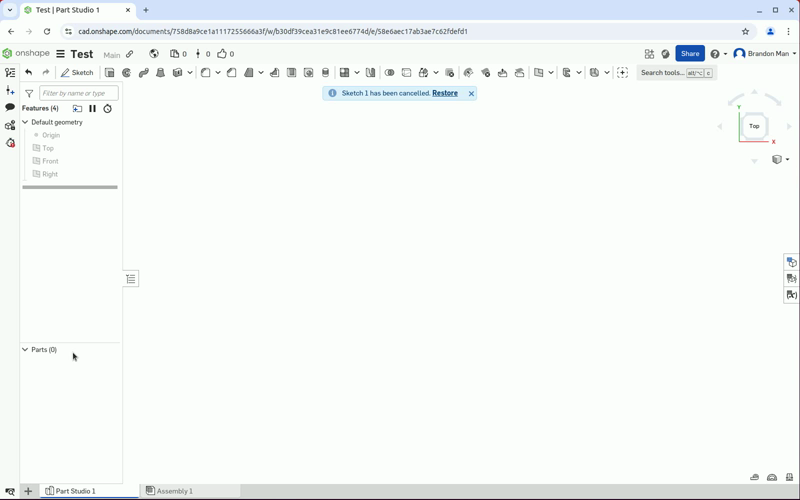
key(up)
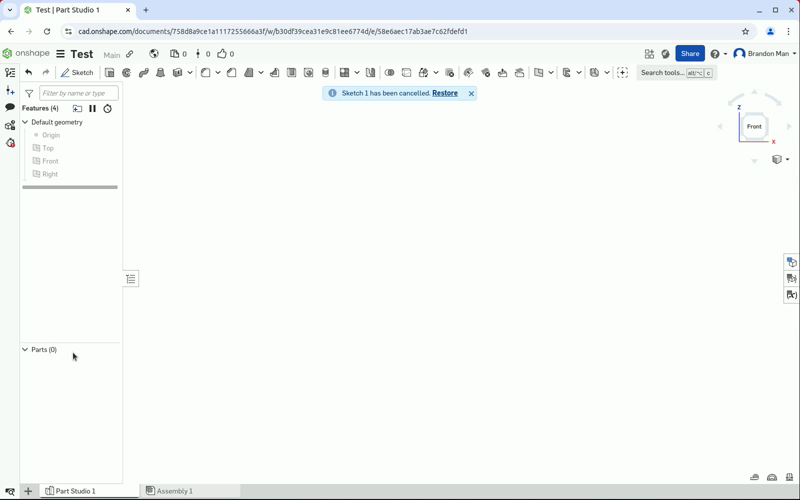
key_up(shift)
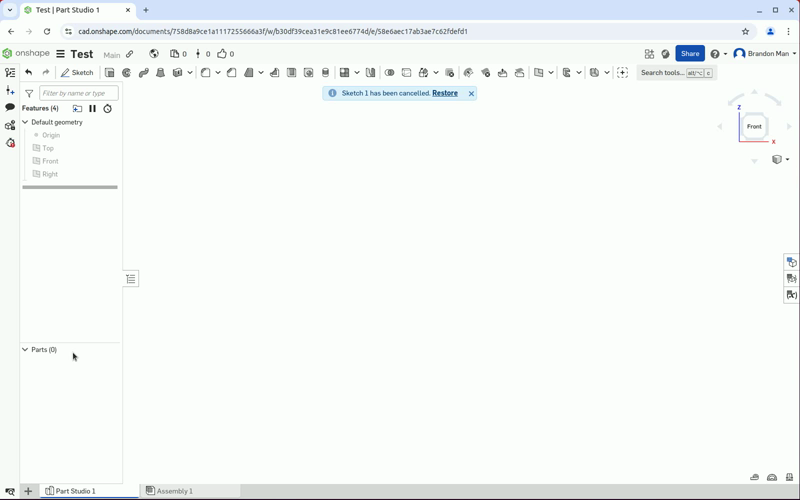
mouse_move(73, 352)
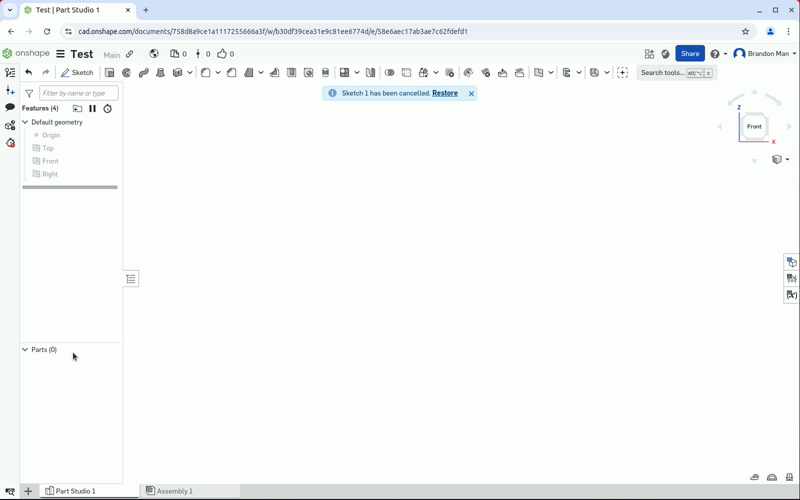
key(shift+y)
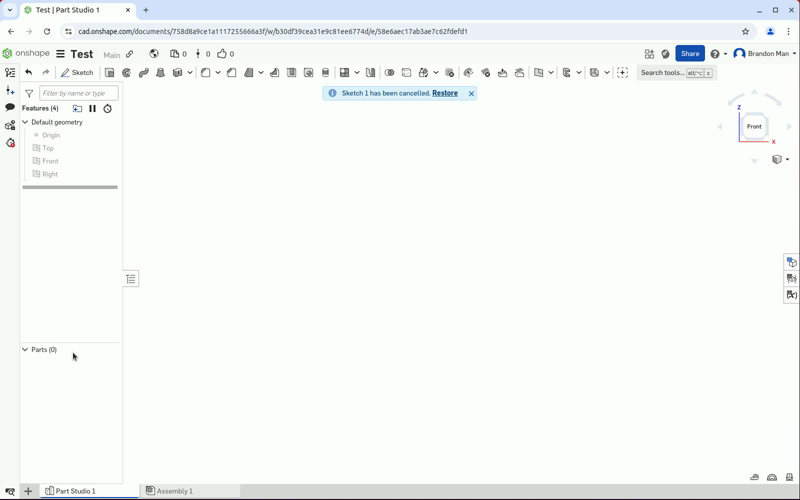
key(shift+s)
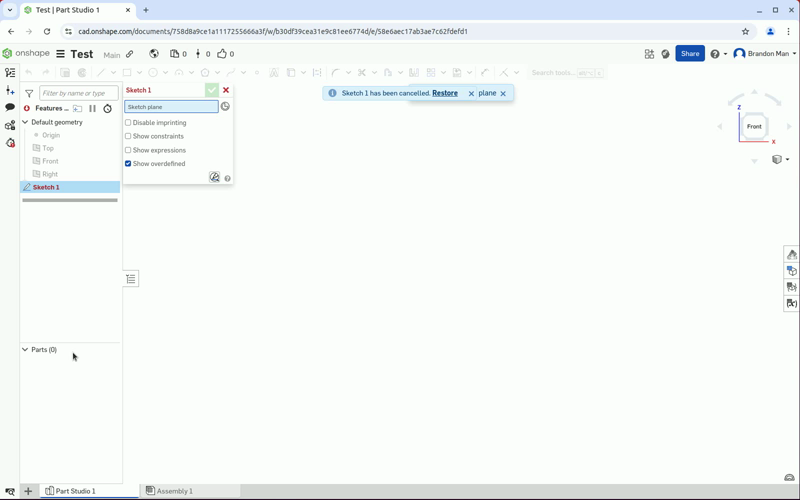
mouse_move(73, 163)
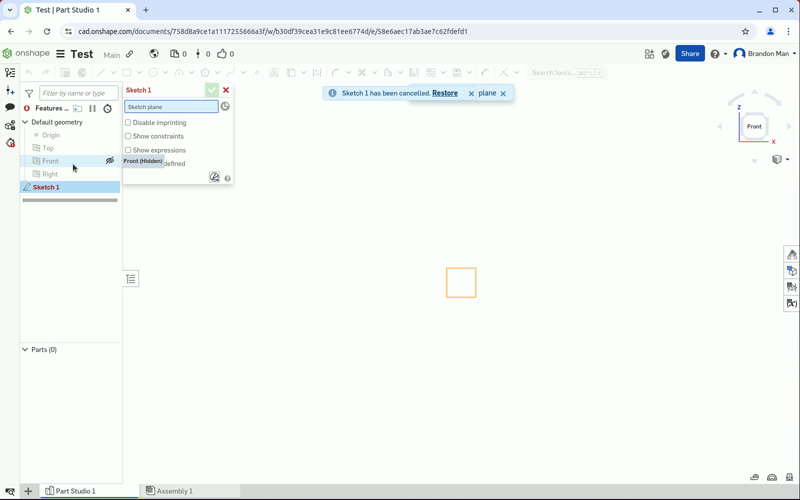
click(73, 163)
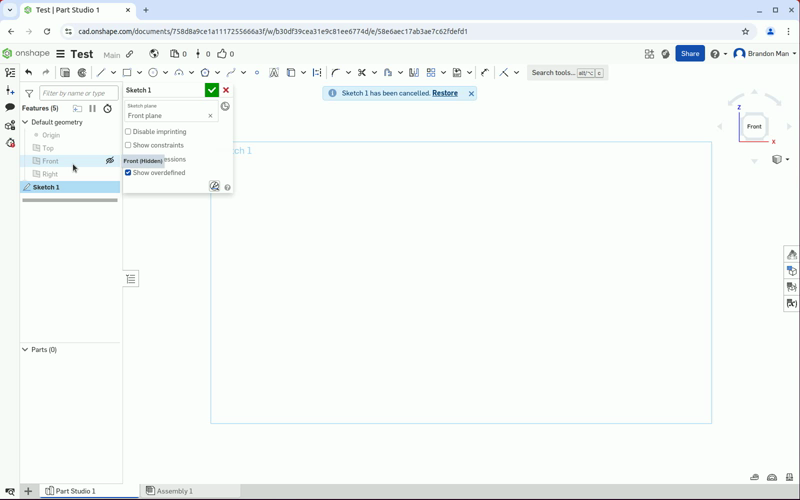
mouse_move(73, 352)
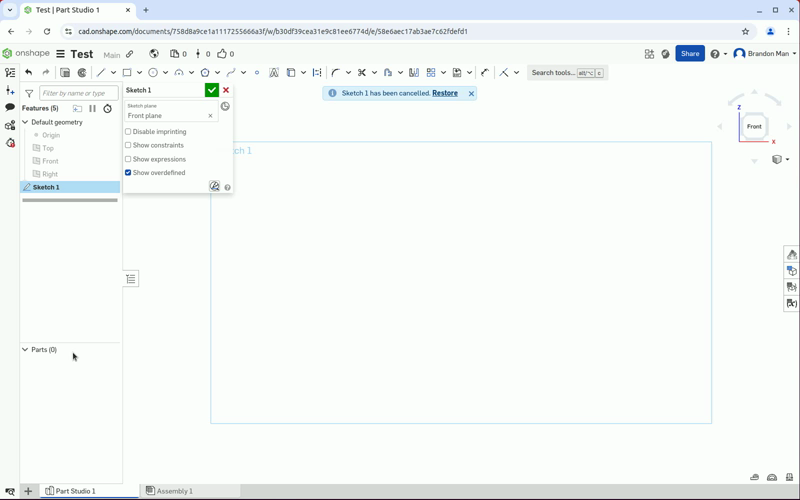
key(y)
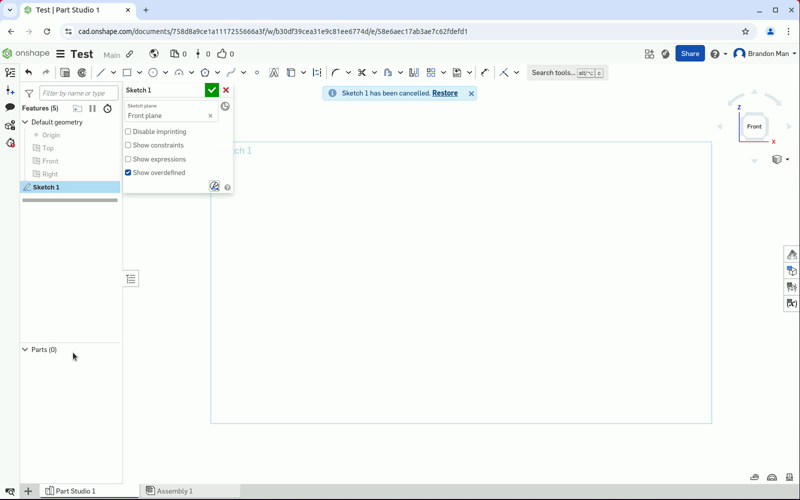
key(c)
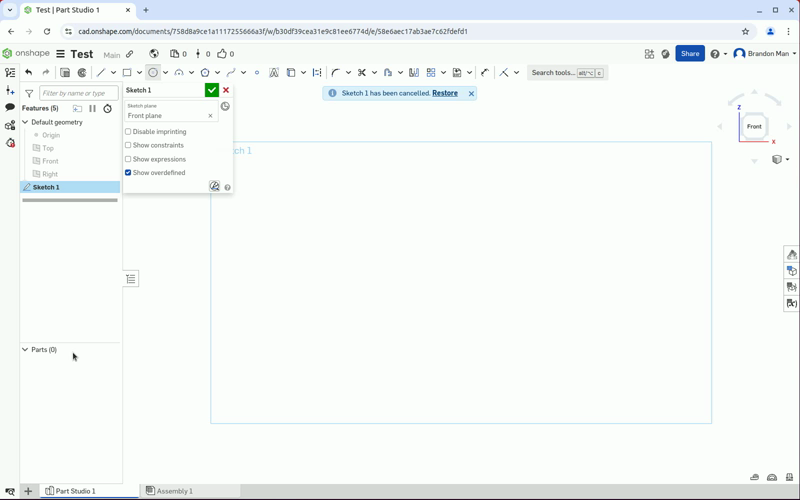
key_down(shift)
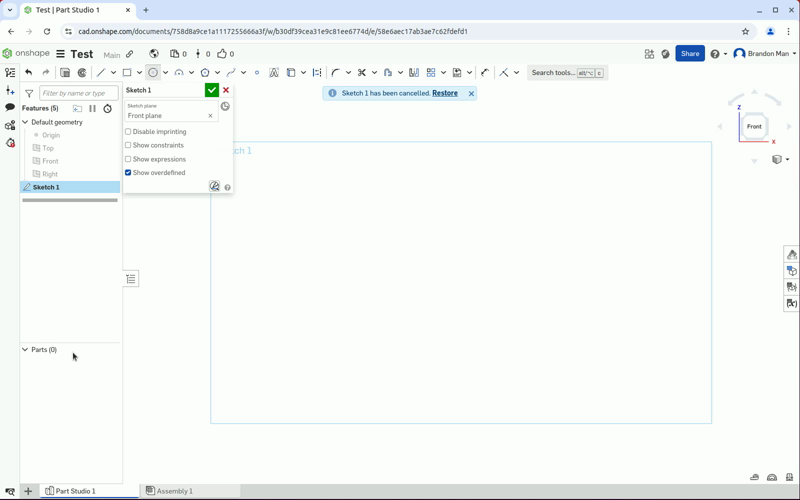
mouse_move(388, 226)
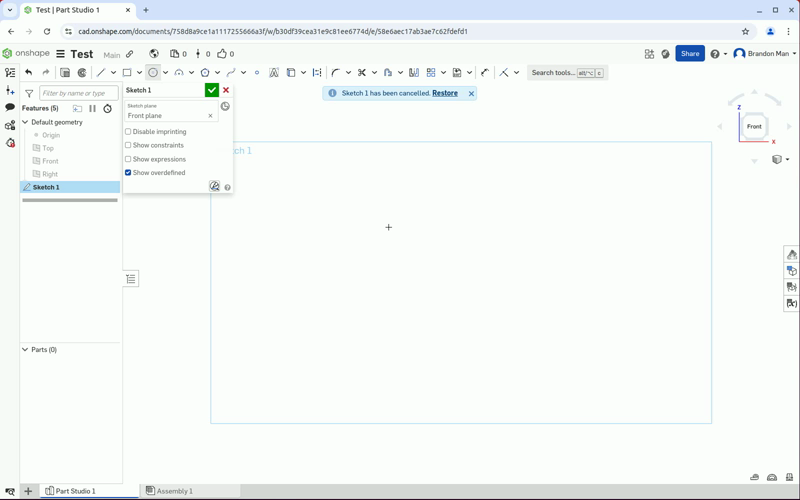
click(388, 226)
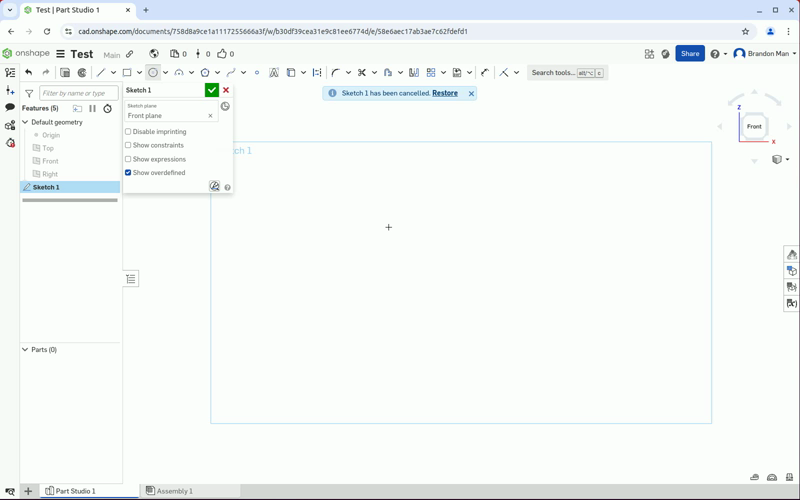
key_up(shift)
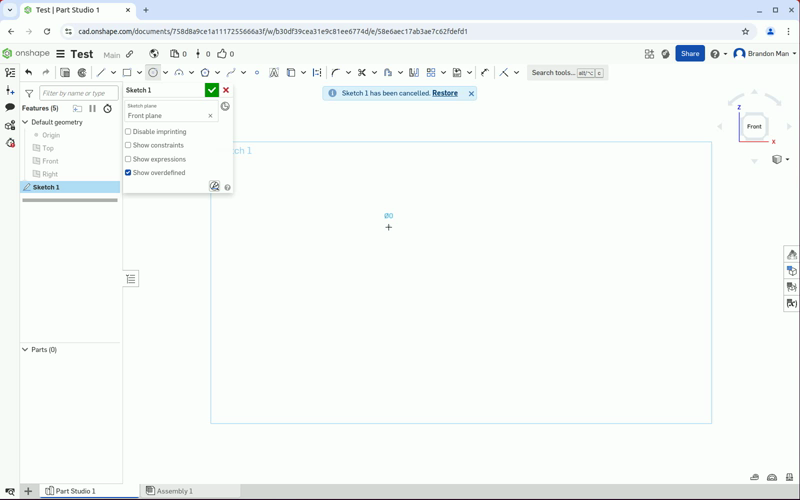
mouse_move(428, 226)
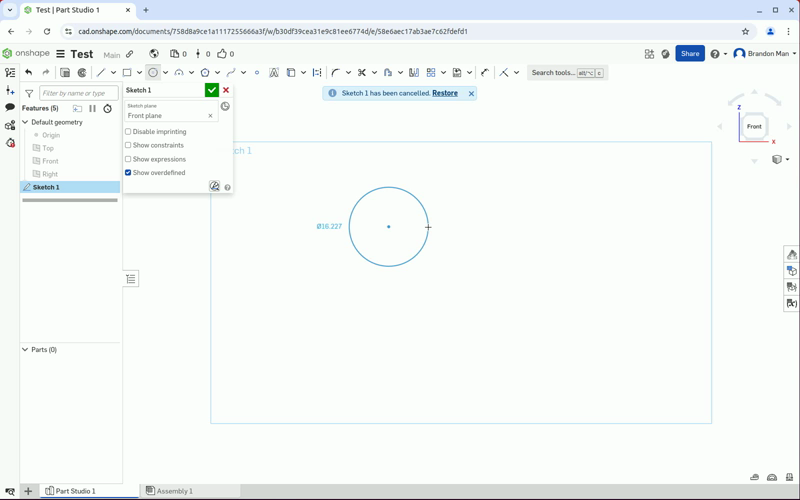
click(428, 226)
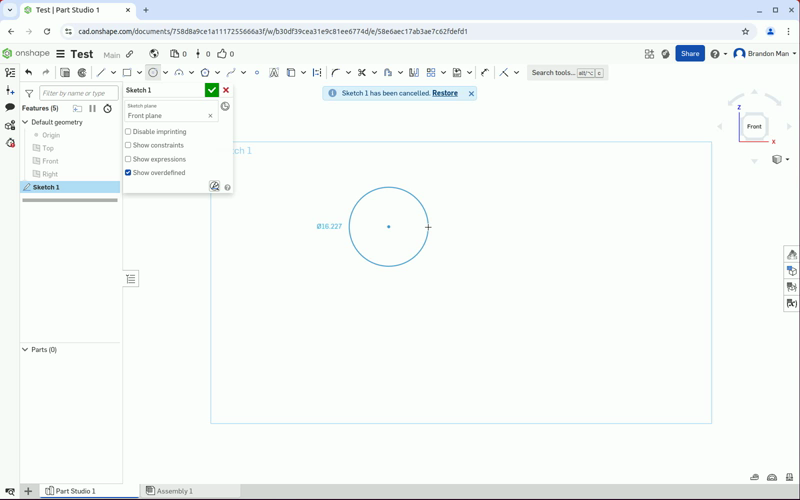
key(esc)
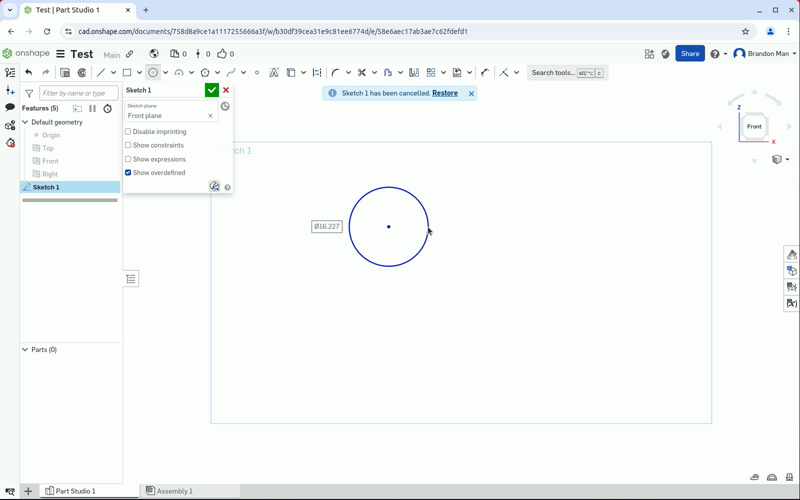
key(c)
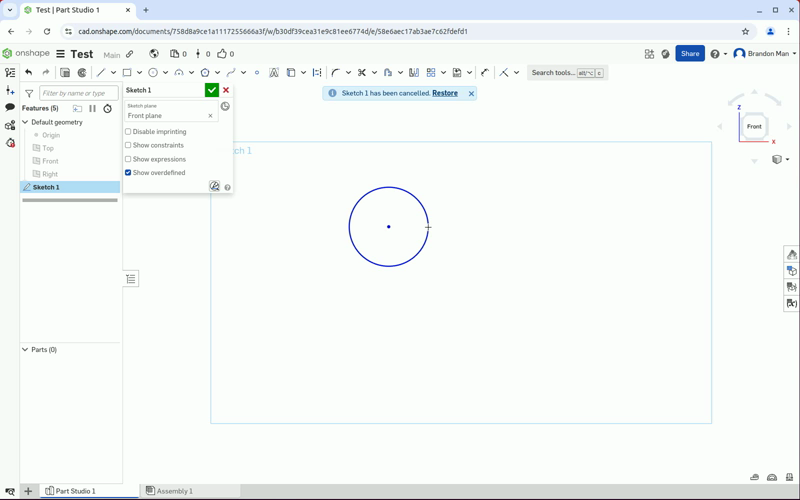
key_down(shift)
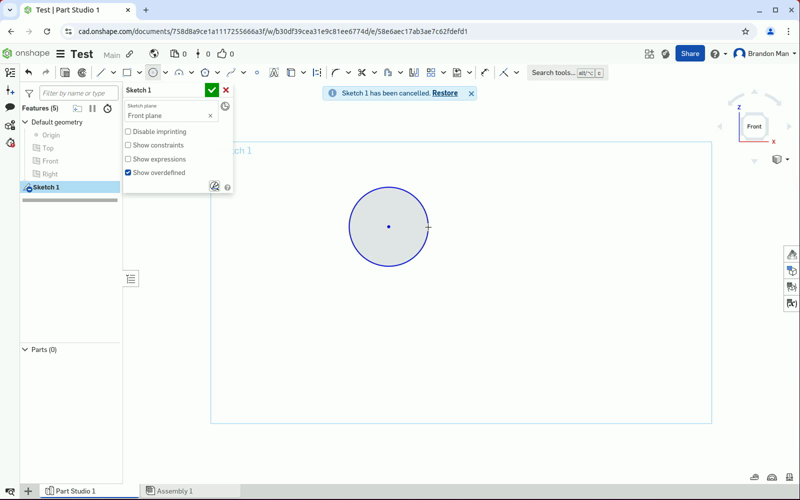
mouse_move(388, 226)
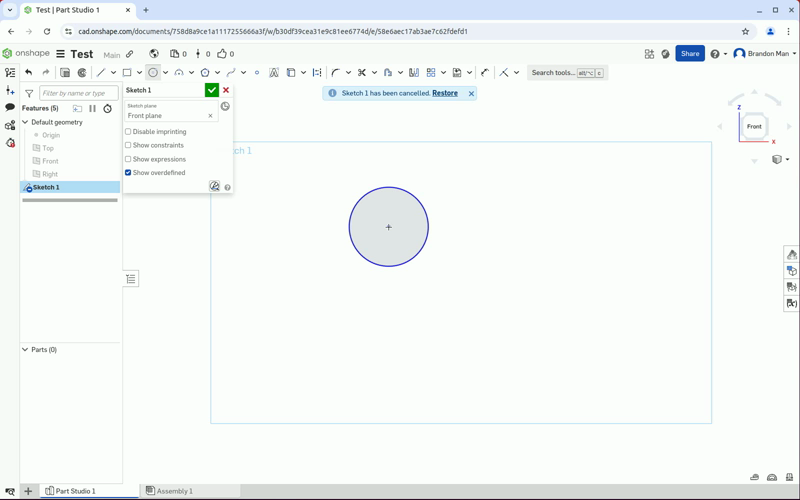
click(388, 226)
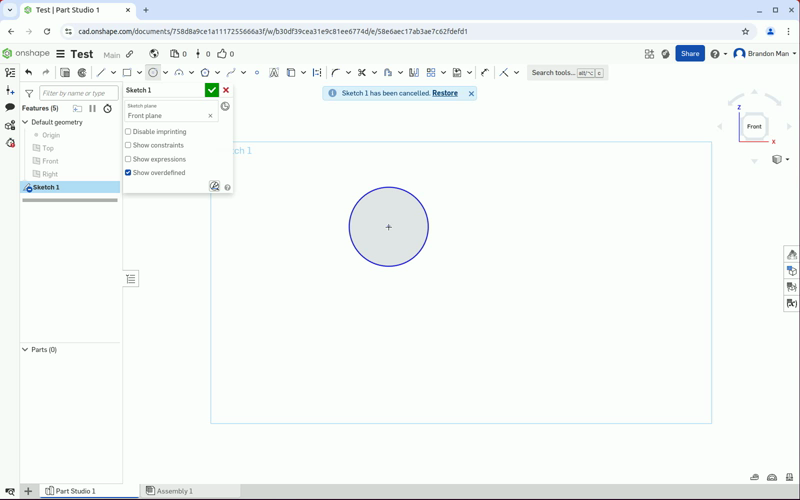
key_up(shift)
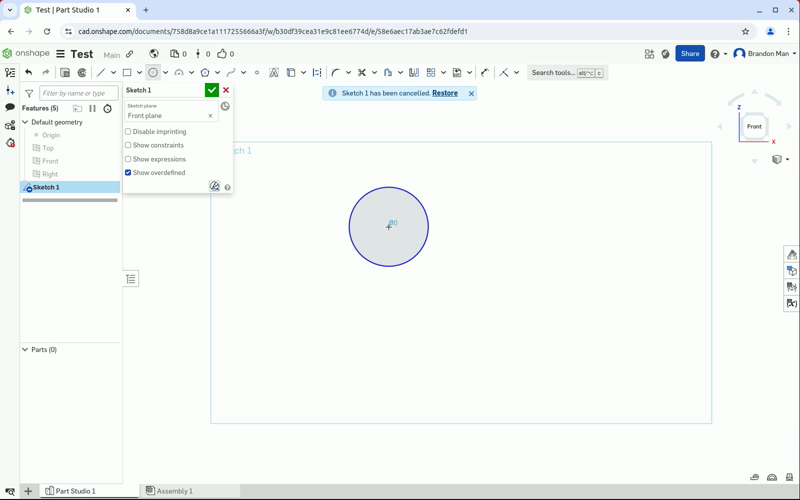
mouse_move(417, 226)
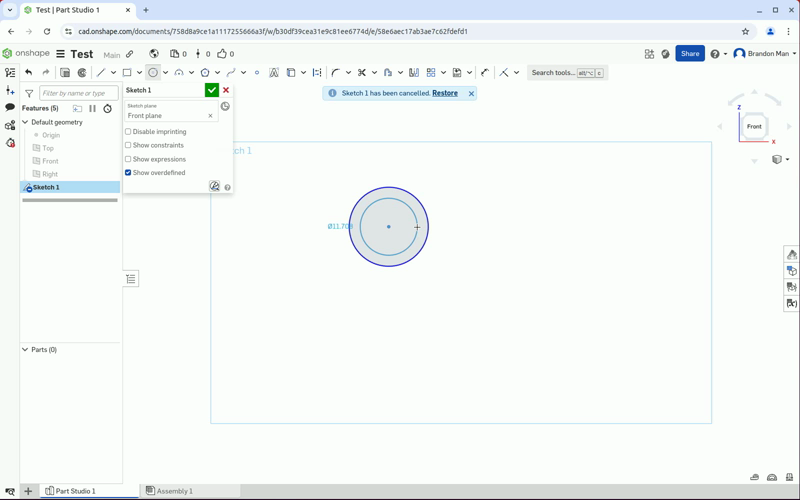
click(417, 226)
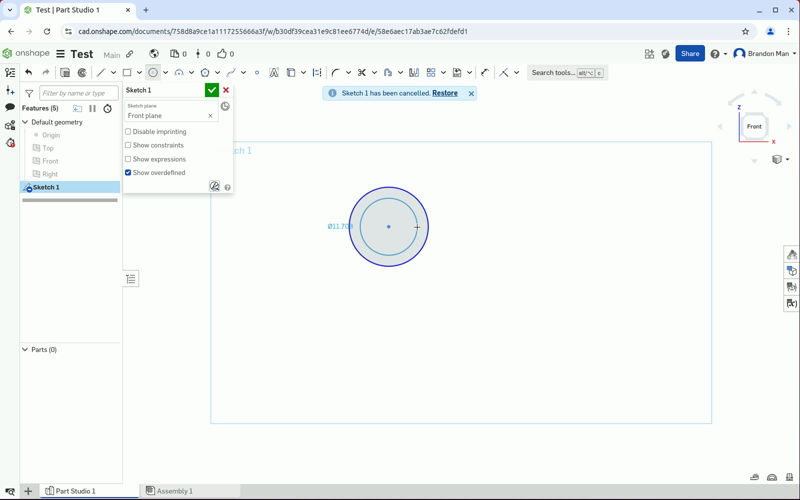
key(esc)
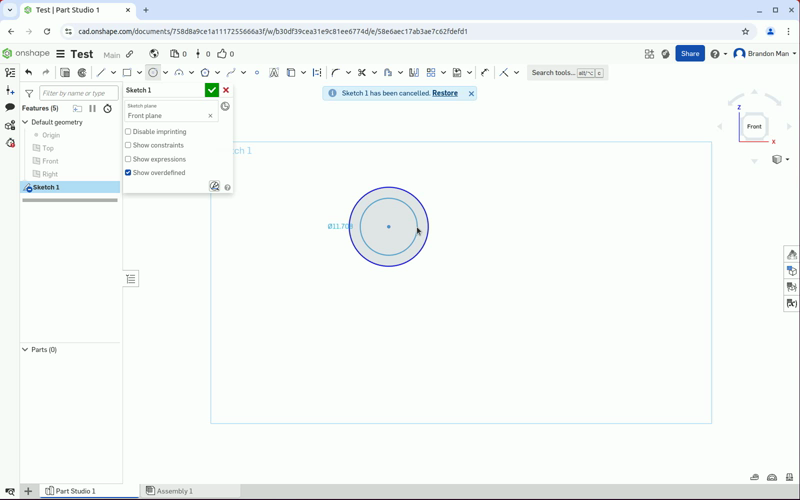
mouse_move(421, 225)
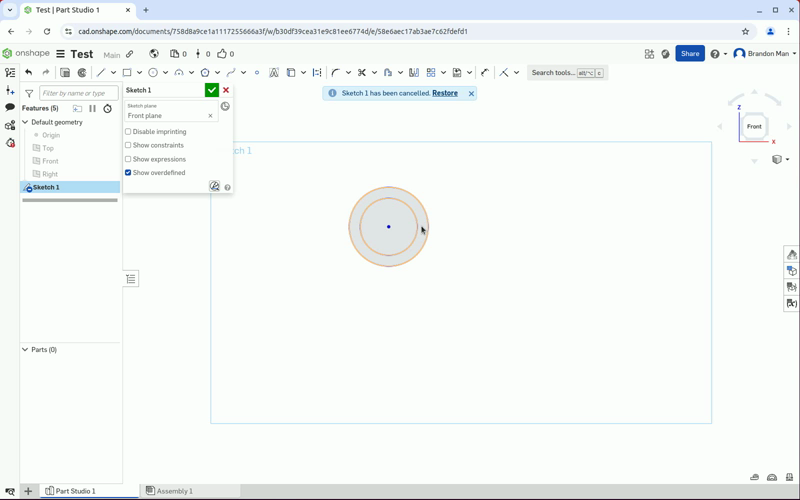
click(421, 225)
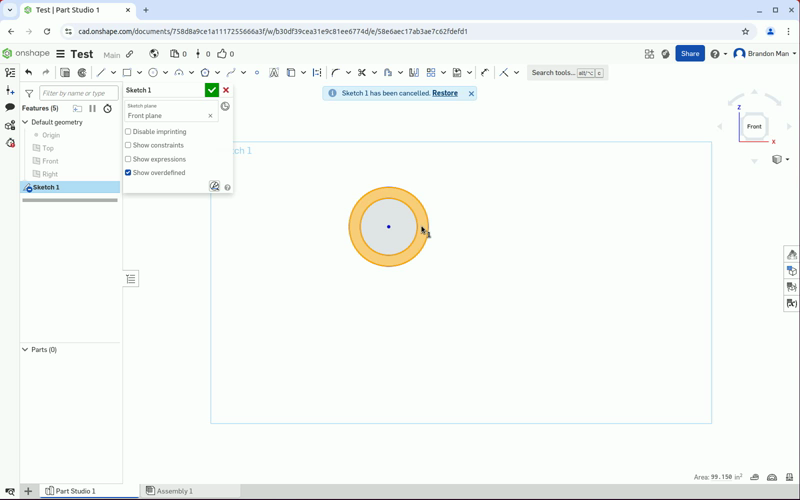
mouse_move(73, 352)
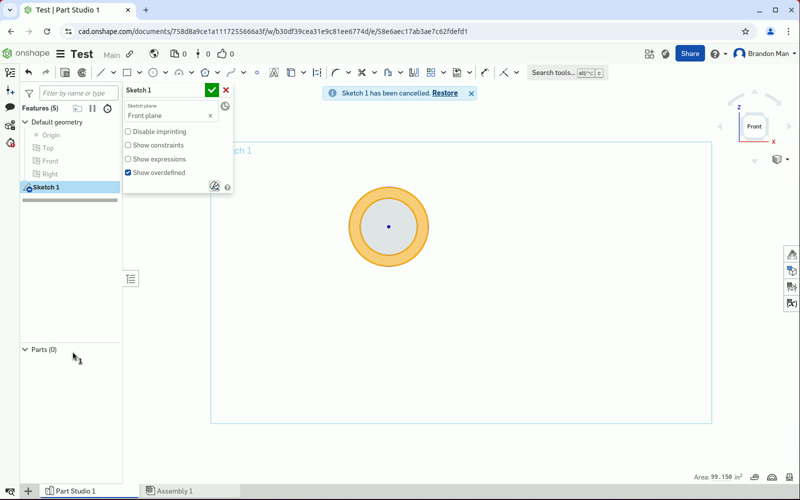
key(shift+y)
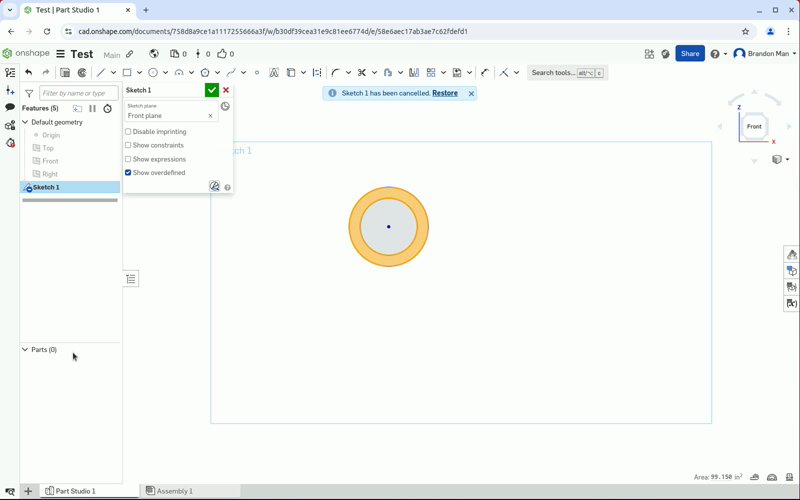
key(shift+e)
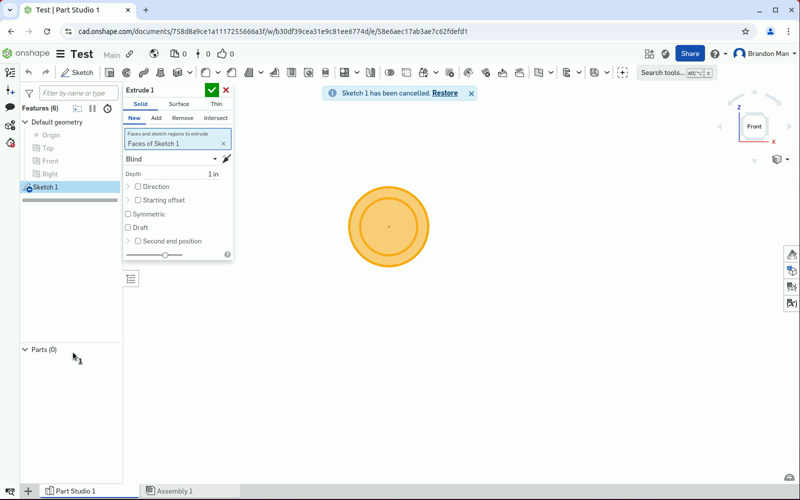
mouse_move(143, 106)
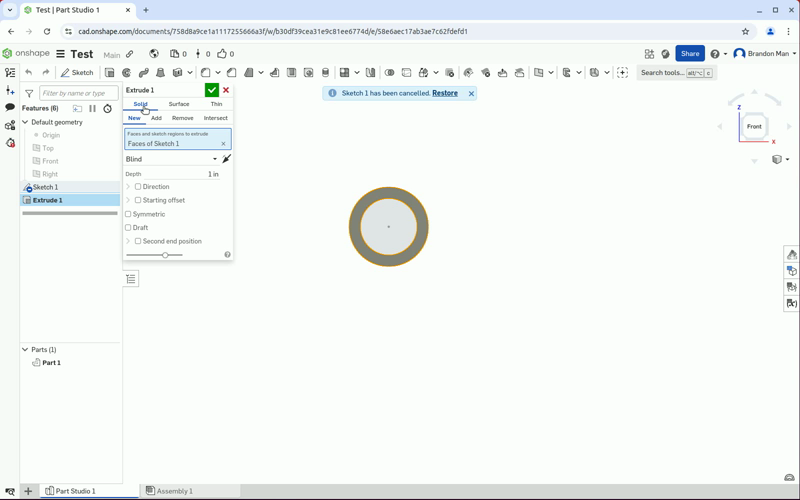
click(143, 106)
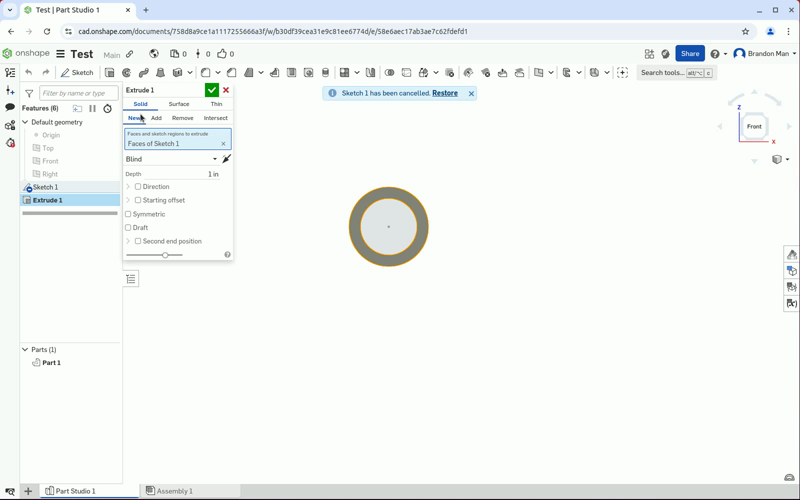
mouse_move(137, 120)
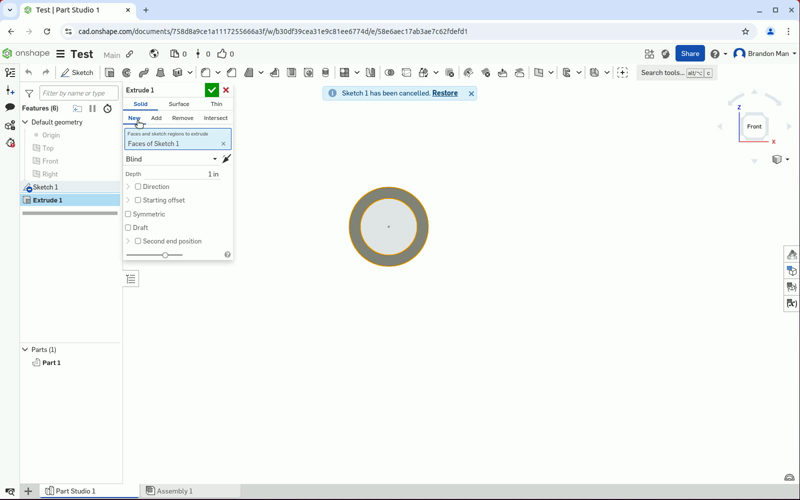
click(137, 120)
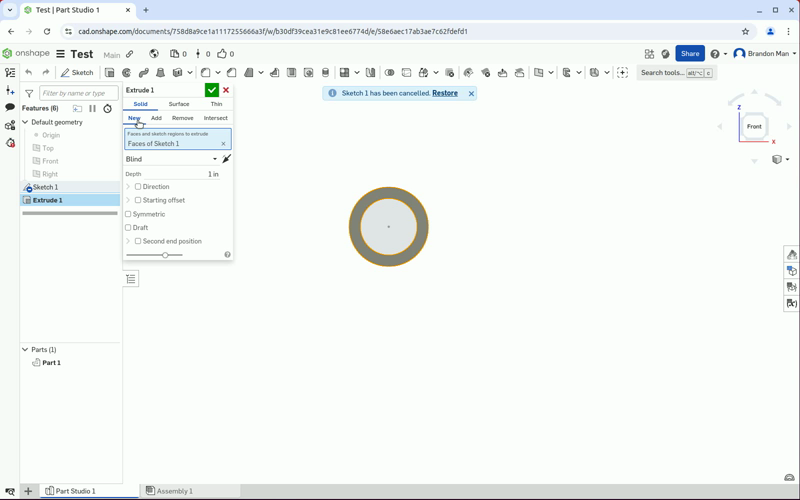
key(tab, 4)
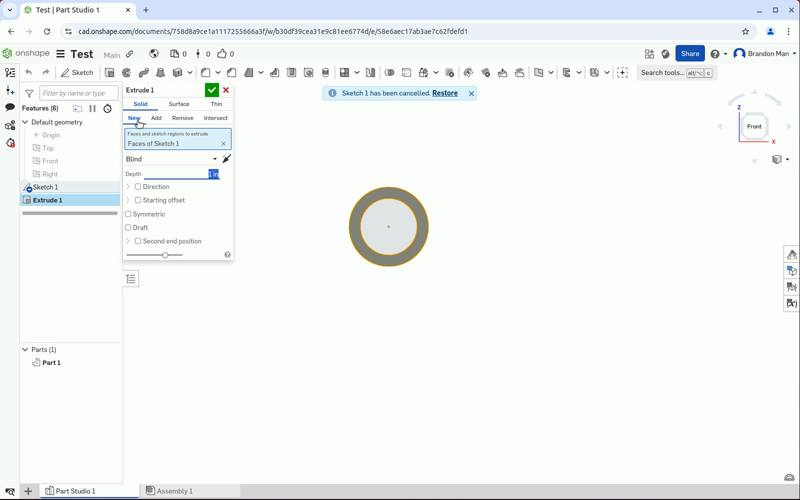
text(38.514)
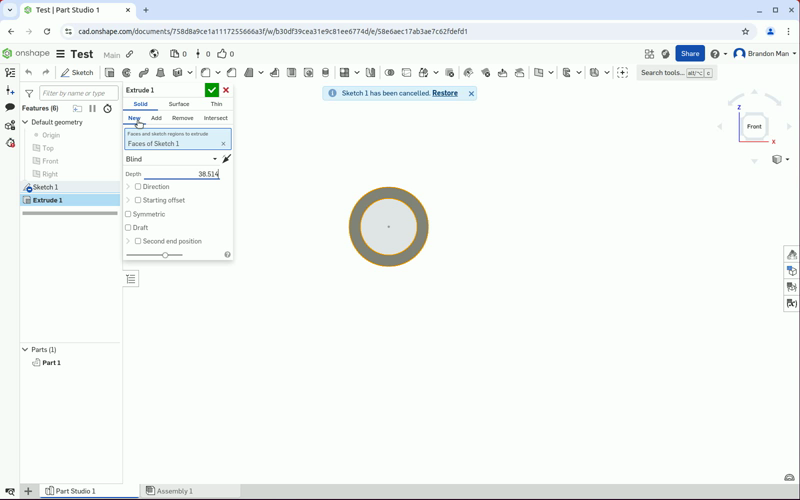
key(tab, 3)
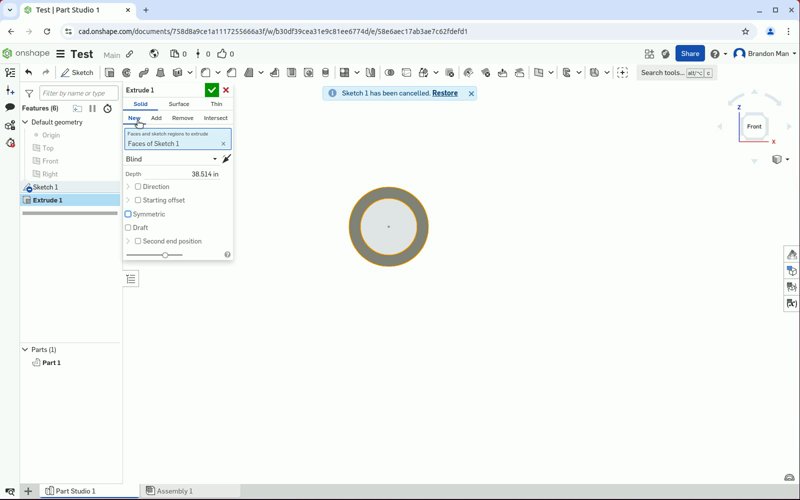
key(space)
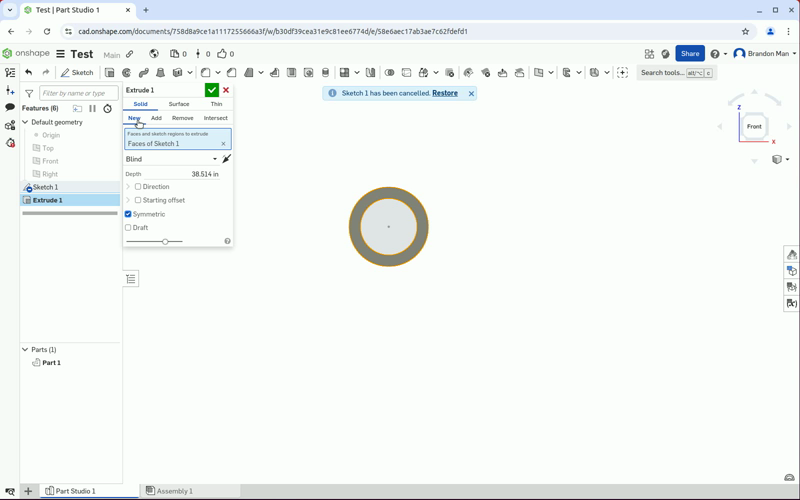
key(enter)
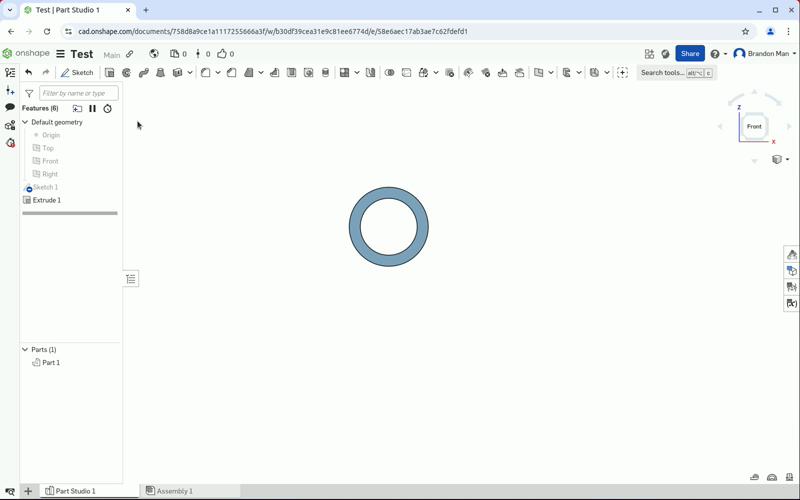
key(shift+h)
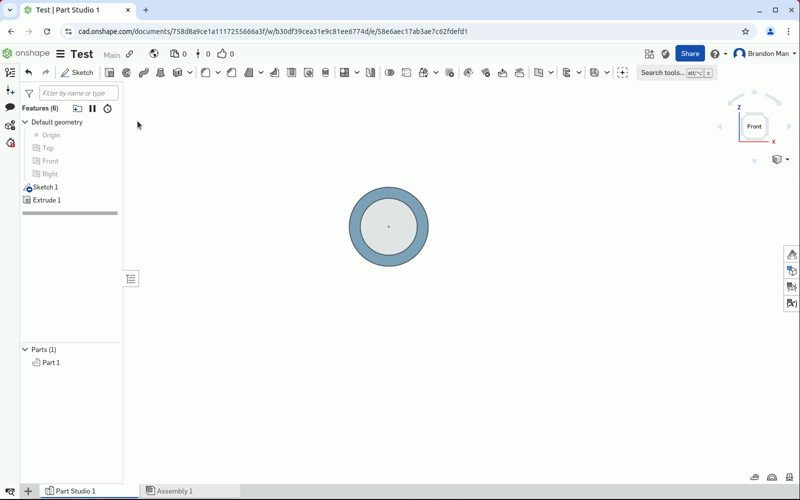
key(shift+h)
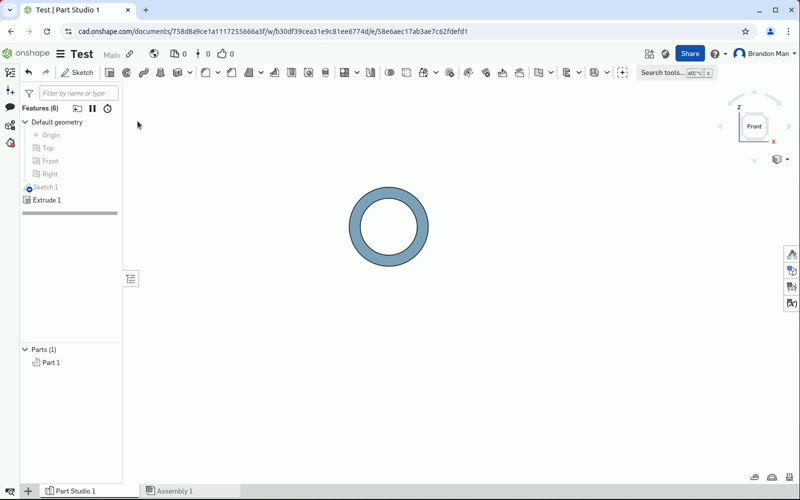
mouse_move(73, 189)
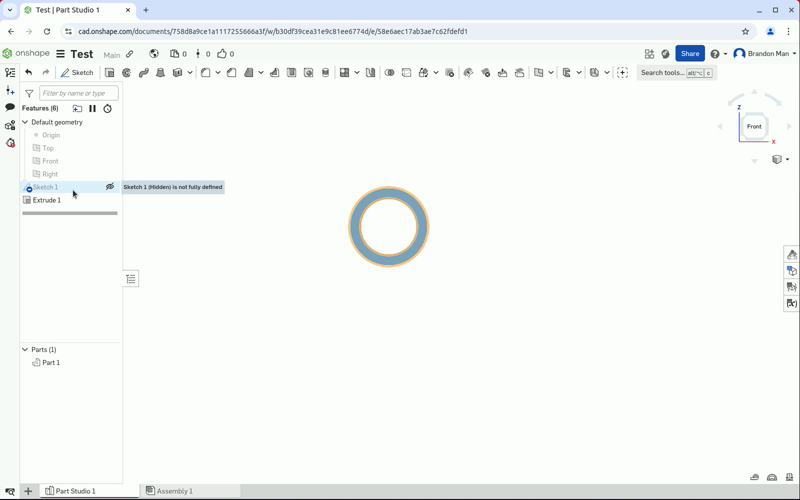
click(73, 189)
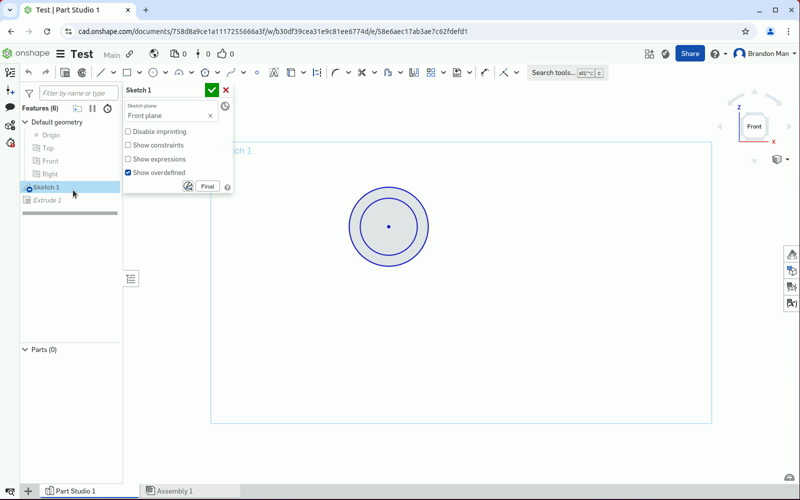
mouse_move(229, 92)
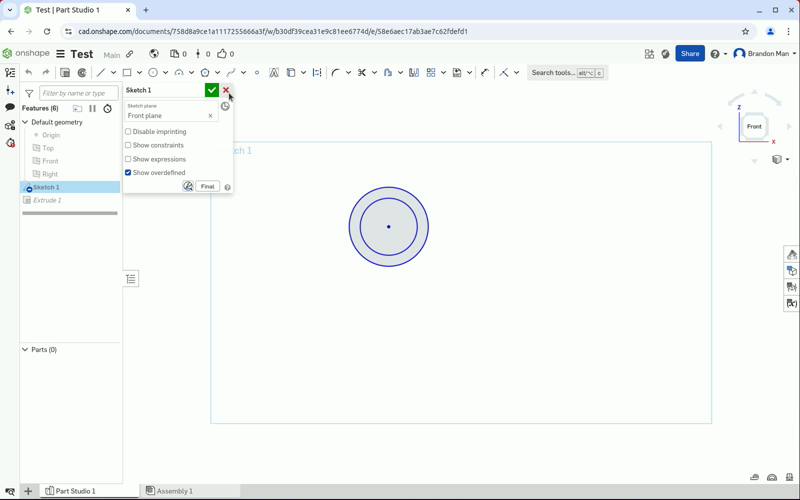
click(229, 92)
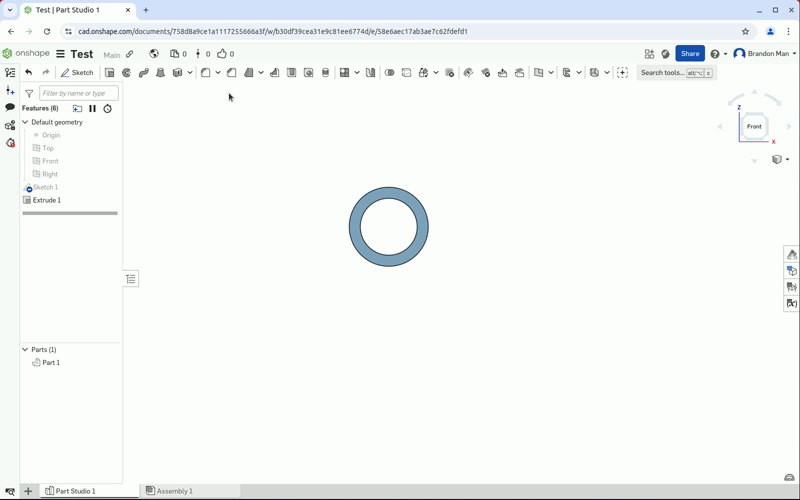
mouse_move(73, 352)
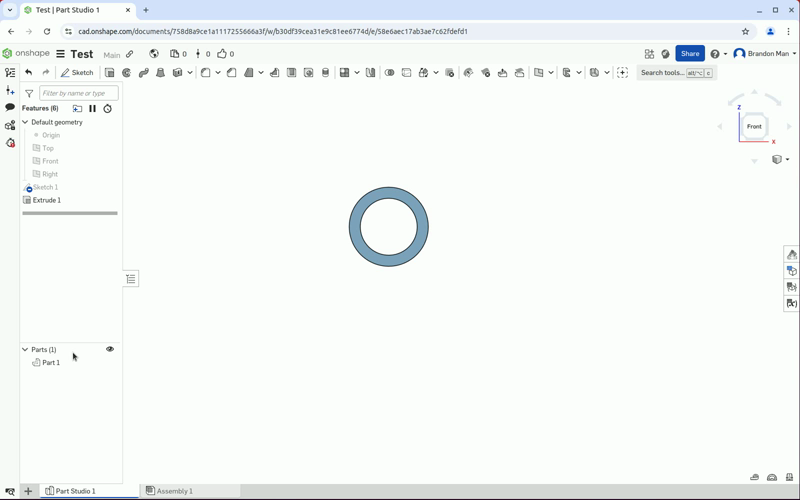
key(y)
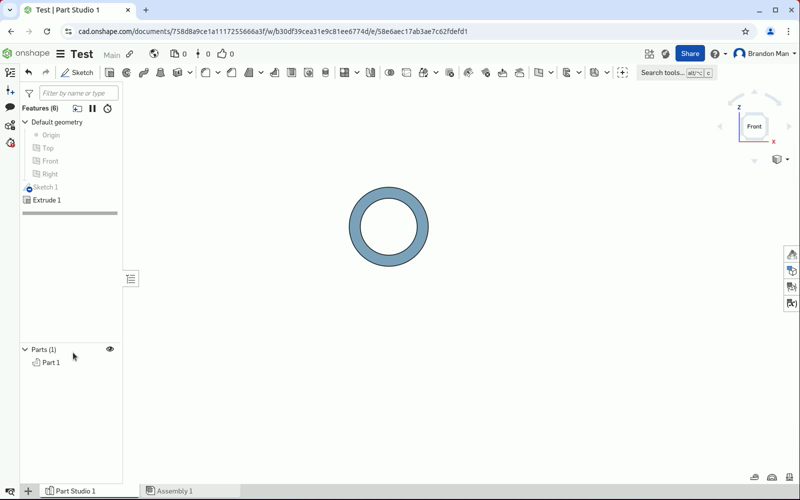
key(shift+p)
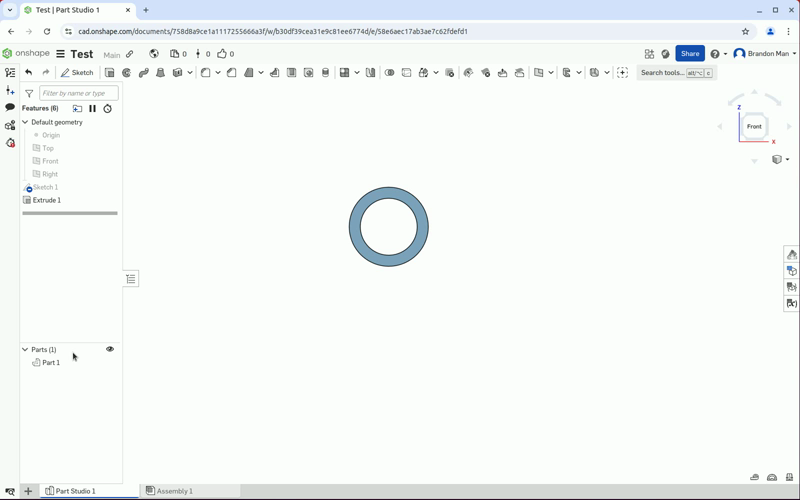
key(space)
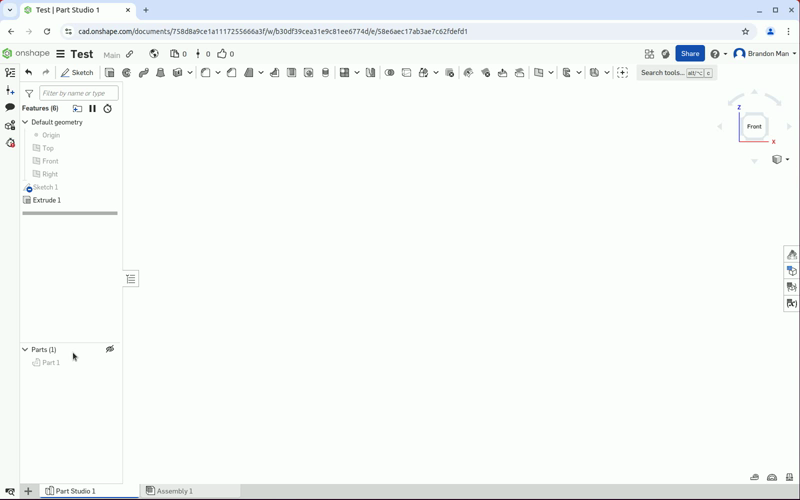
key_down(shift)
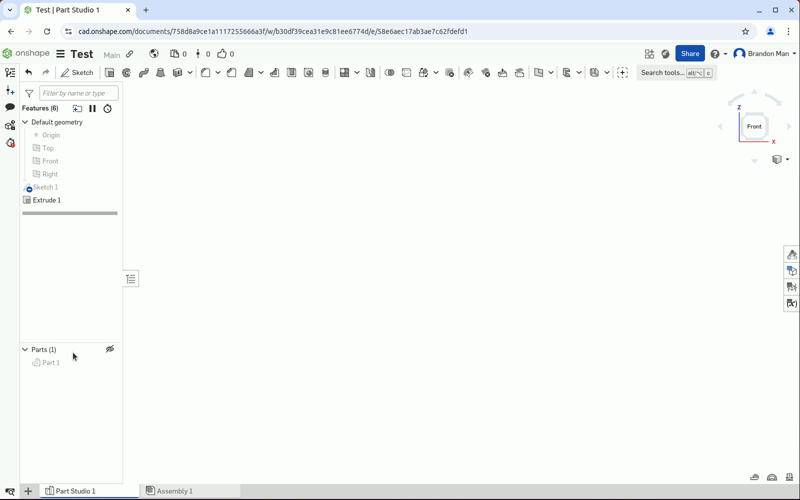
key(down)
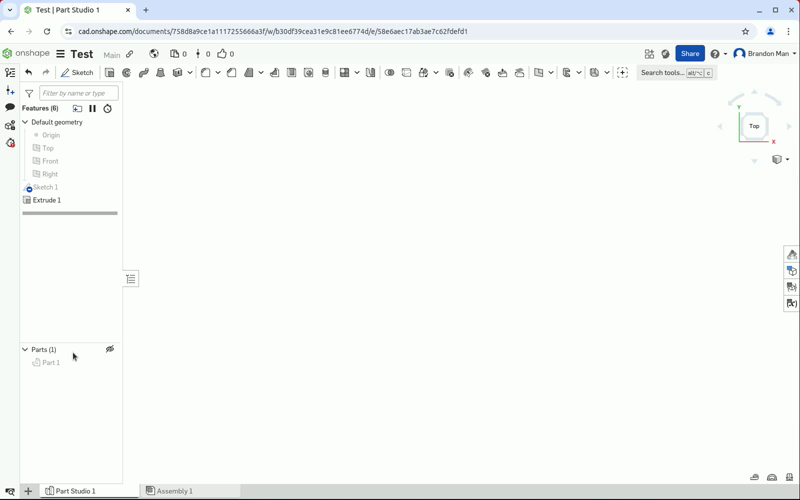
key_up(shift)
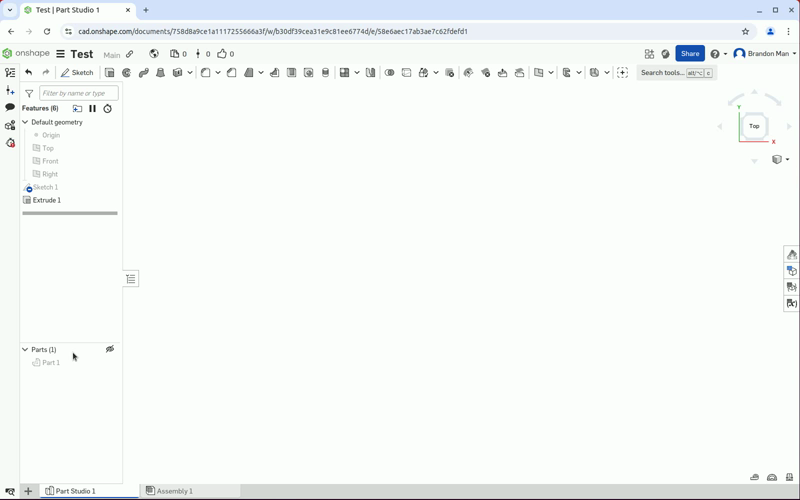
mouse_move(73, 352)
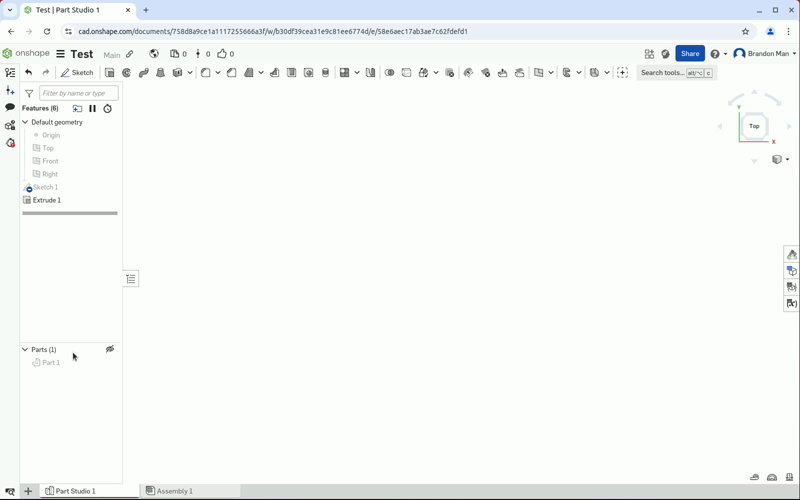
key(shift+y)
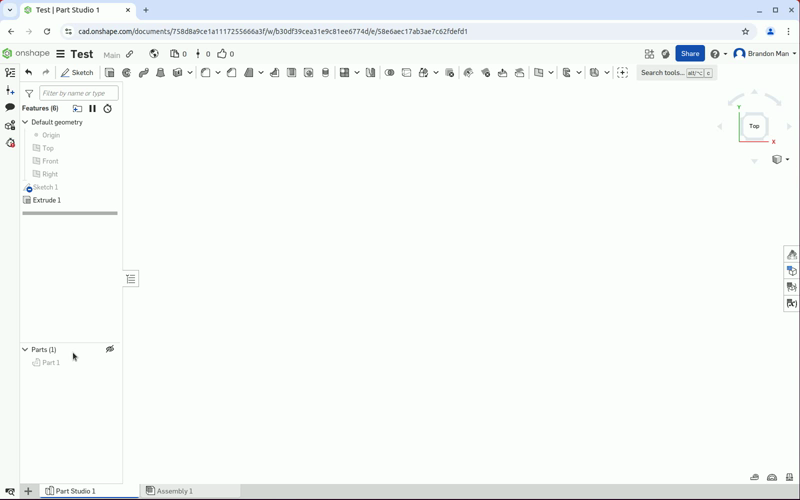
key(shift+s)
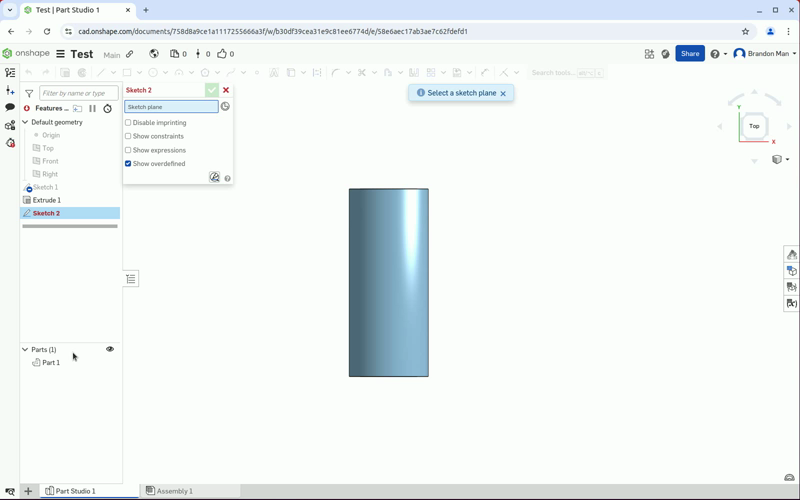
mouse_move(73, 150)
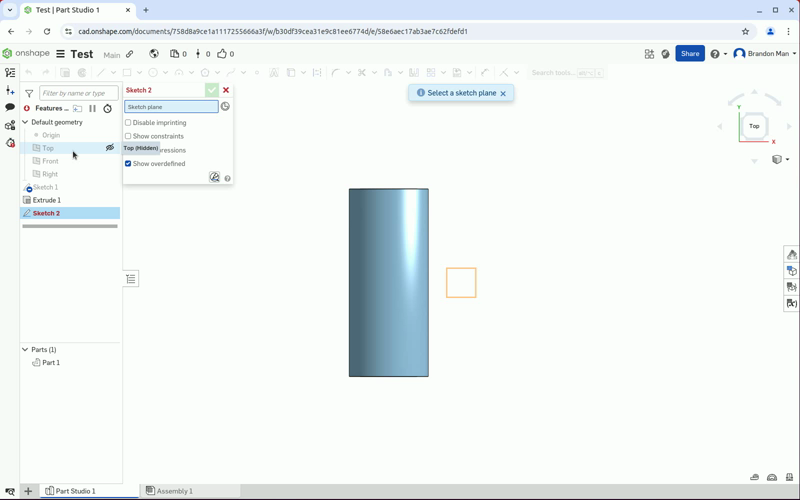
click(73, 150)
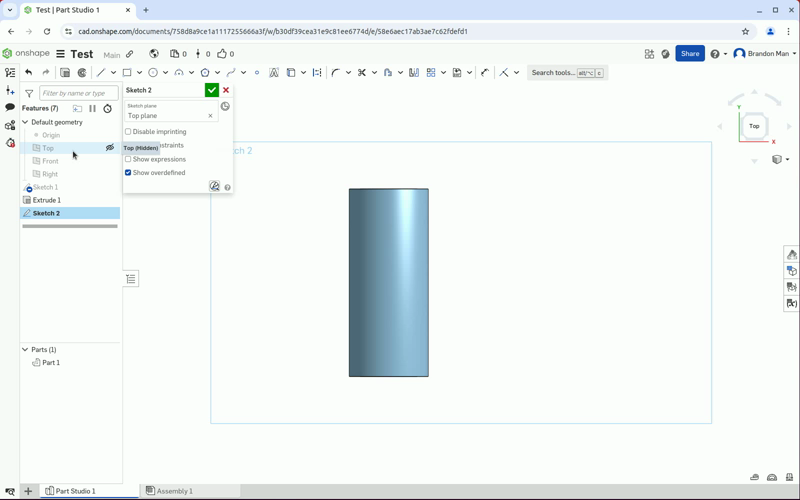
mouse_move(73, 352)
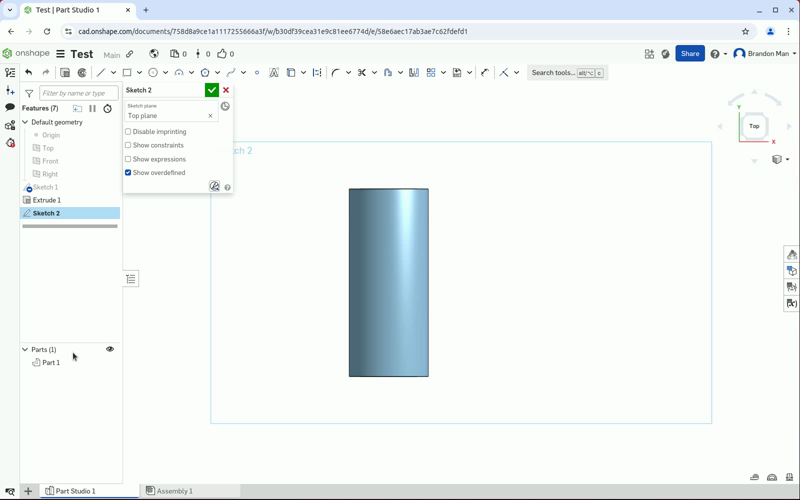
key(y)
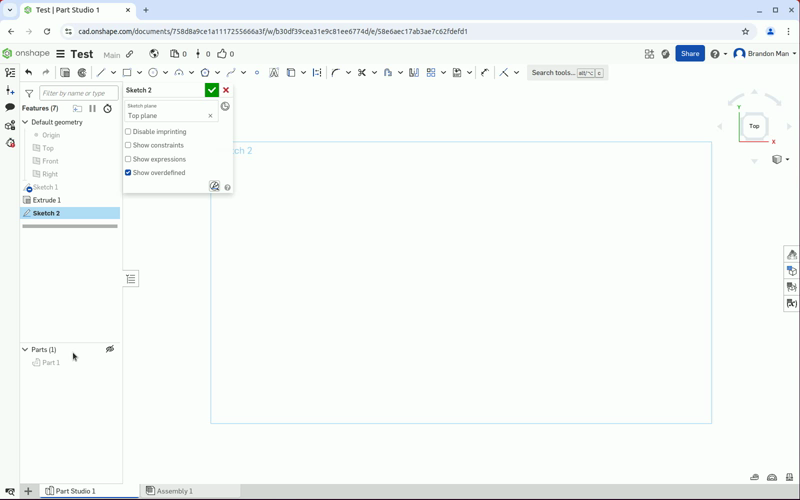
key(l)
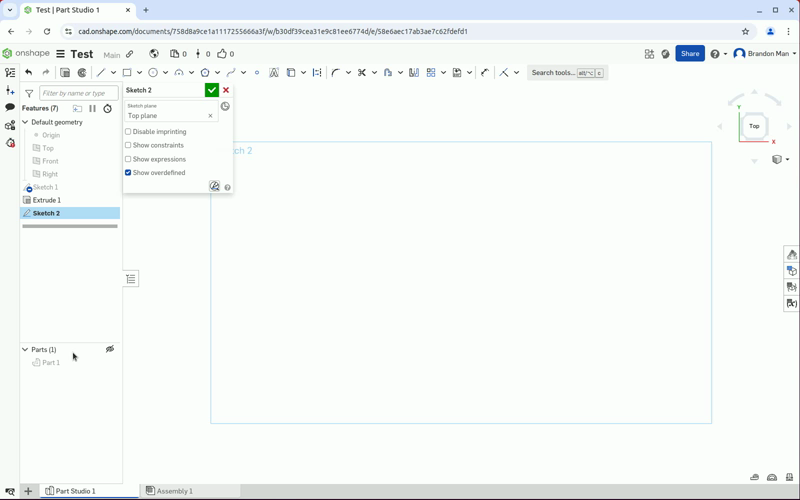
key_down(shift)
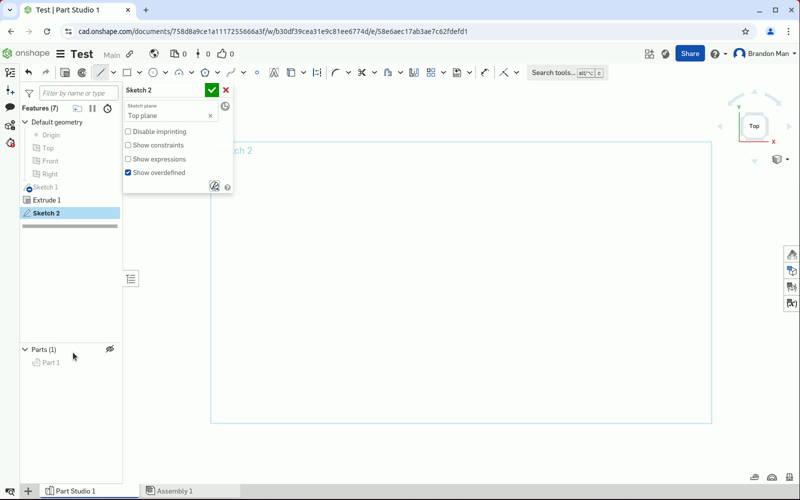
mouse_move(317, 408)
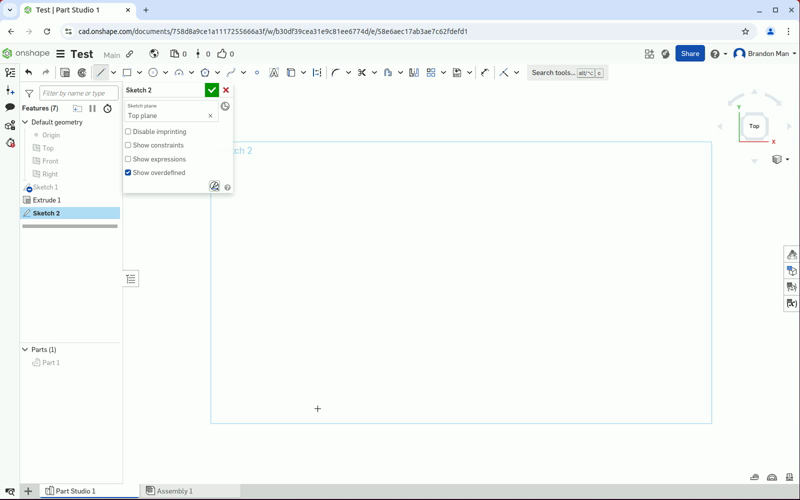
click(317, 408)
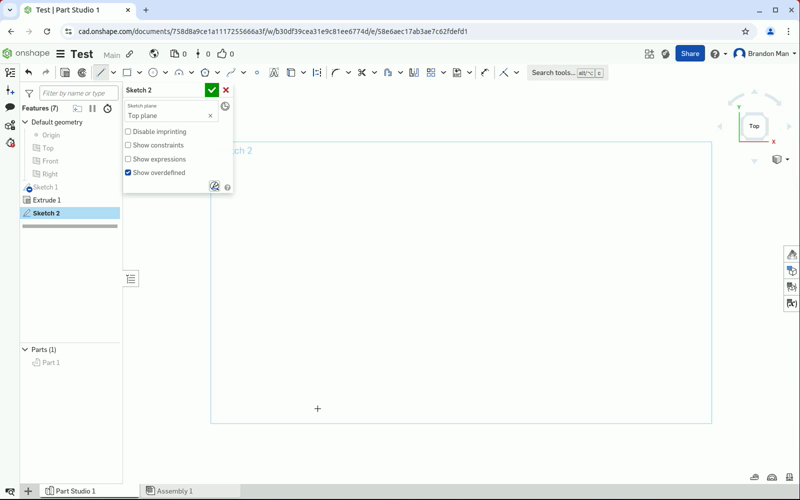
key_up(shift)
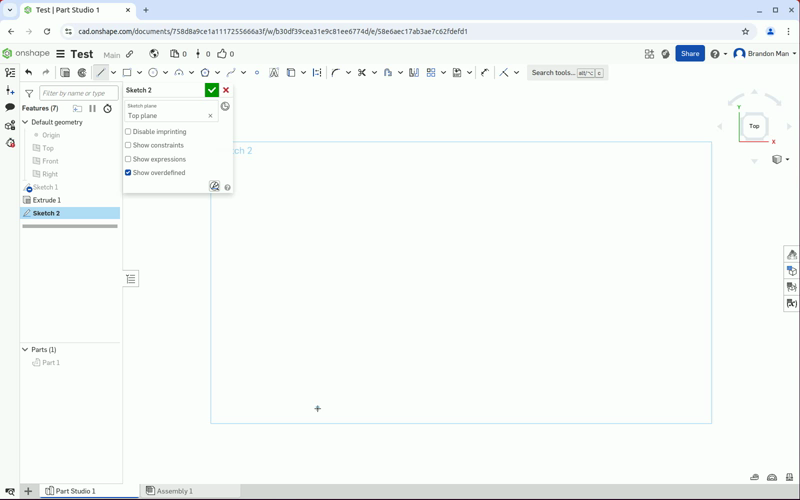
key_down(shift)
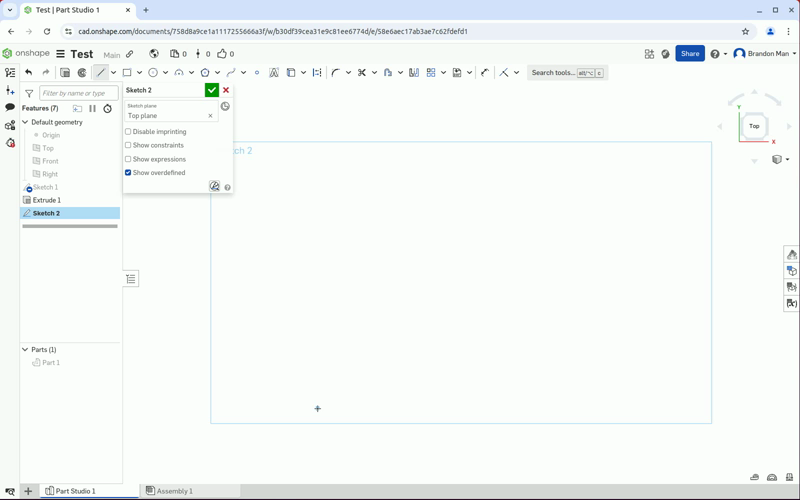
mouse_move(460, 408)
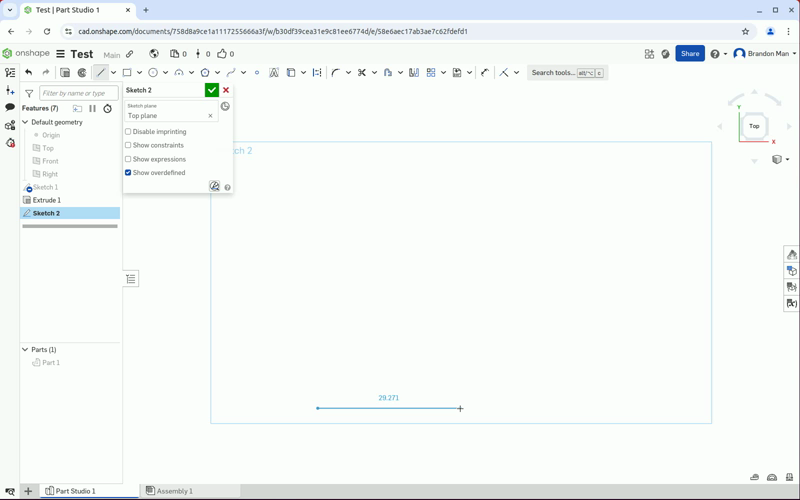
click(460, 408)
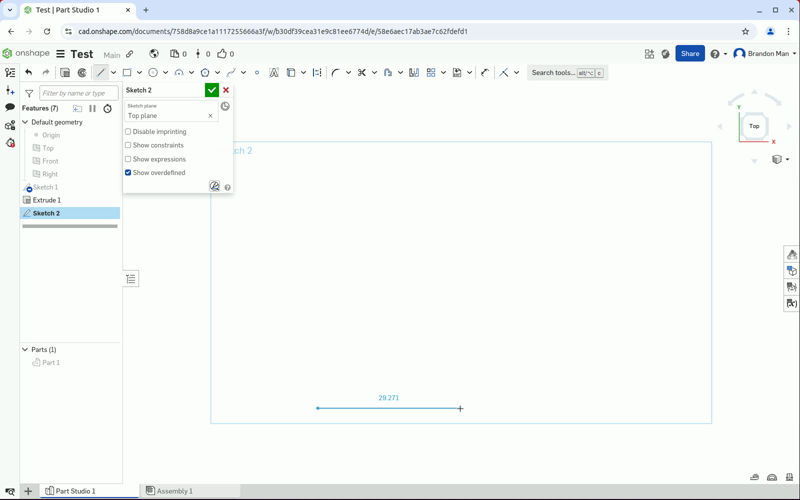
key_up(shift)
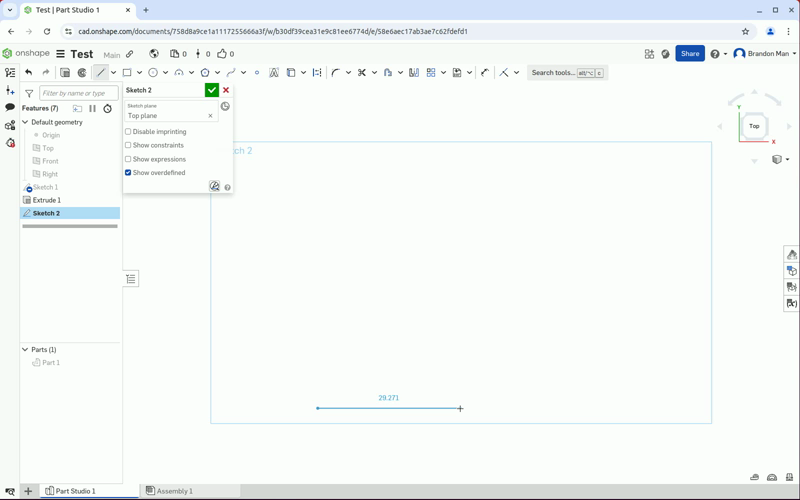
key_down(shift)
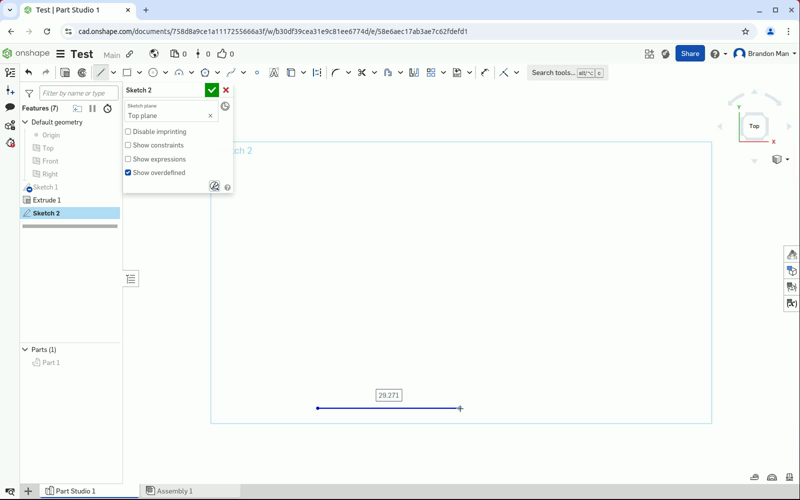
mouse_move(317, 279)
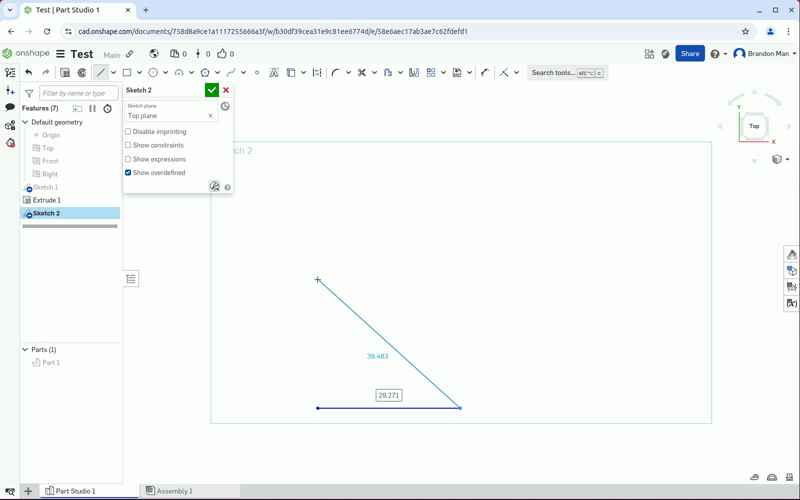
click(317, 279)
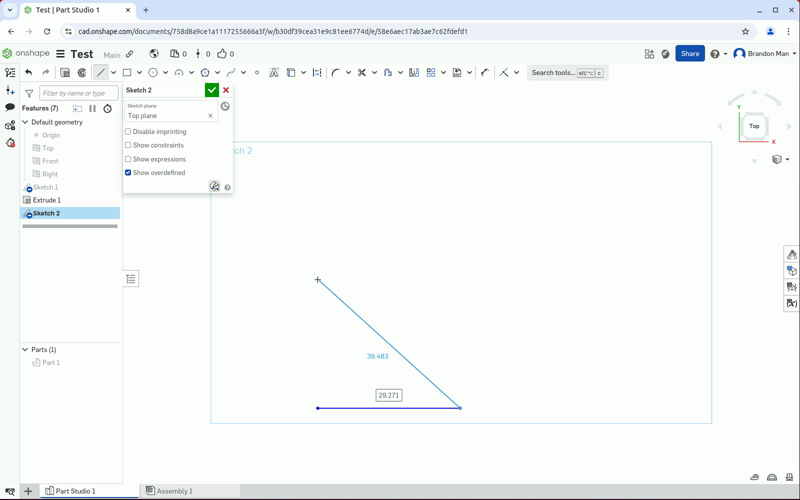
key_up(shift)
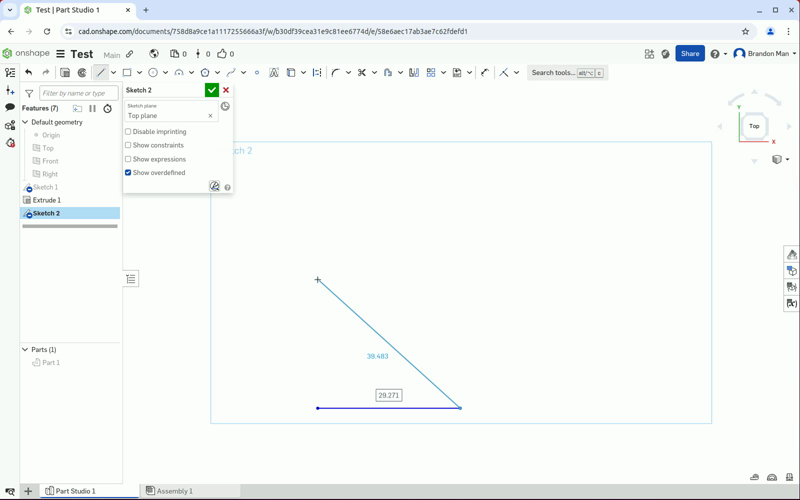
key_down(shift)
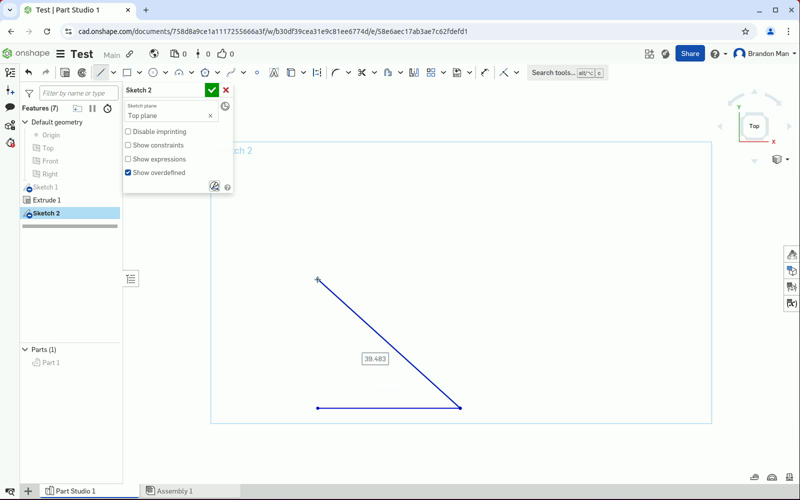
mouse_move(317, 408)
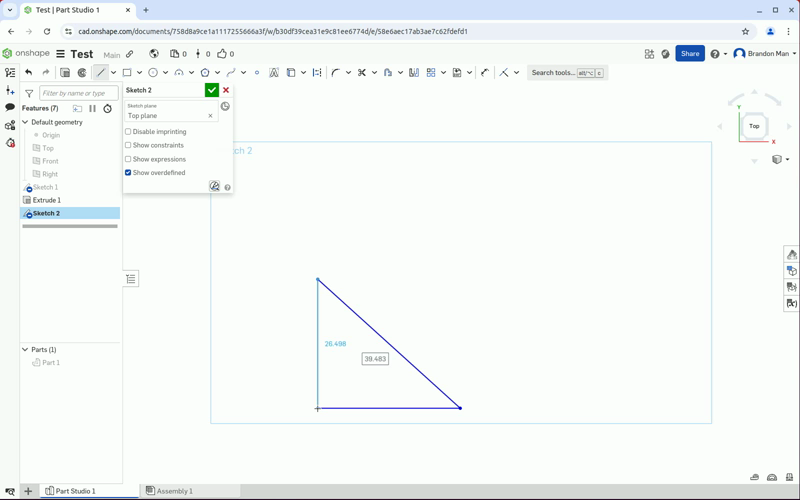
key_up(shift)
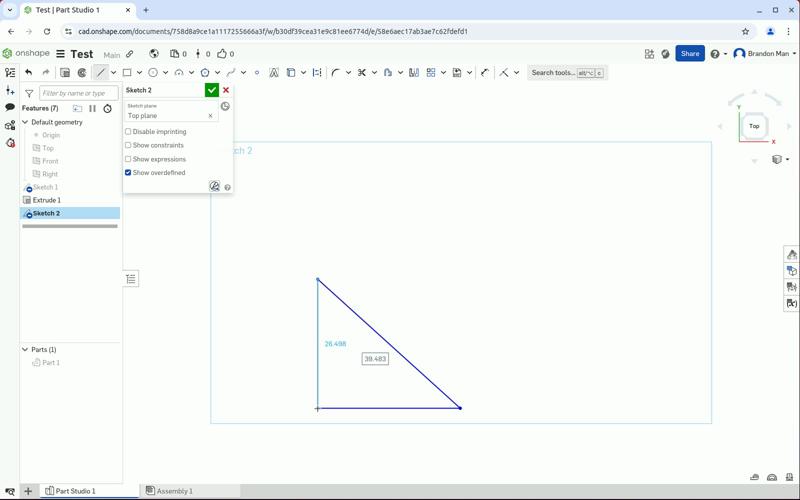
click(317, 408)
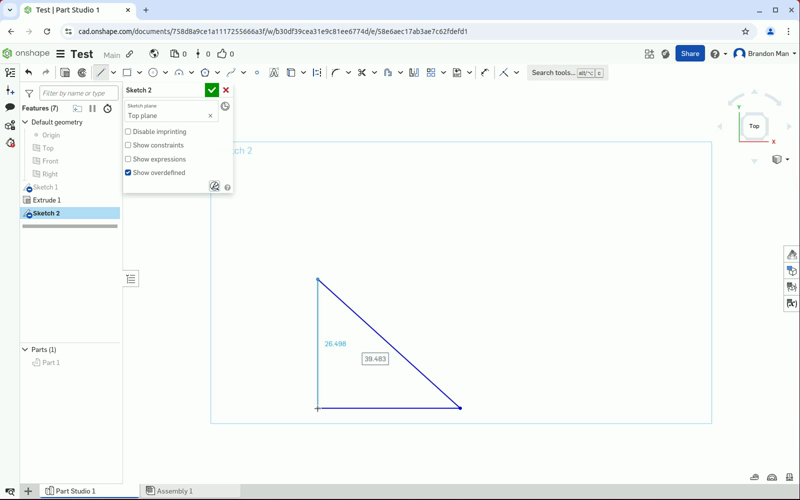
key(esc)
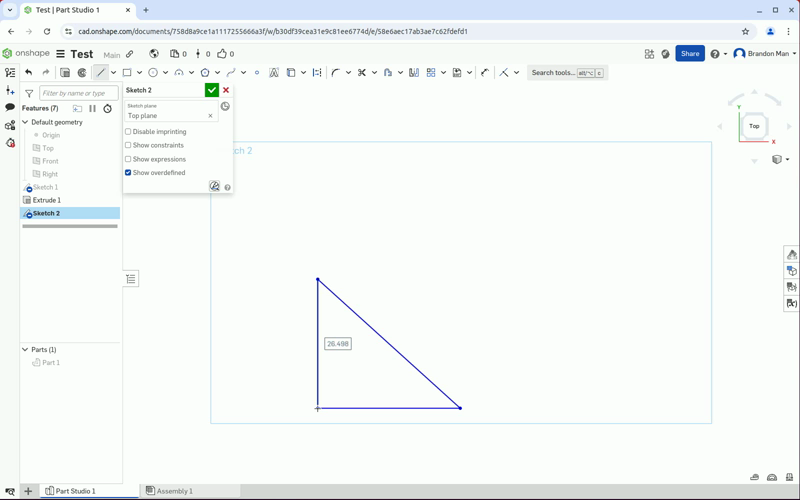
mouse_move(326, 356)
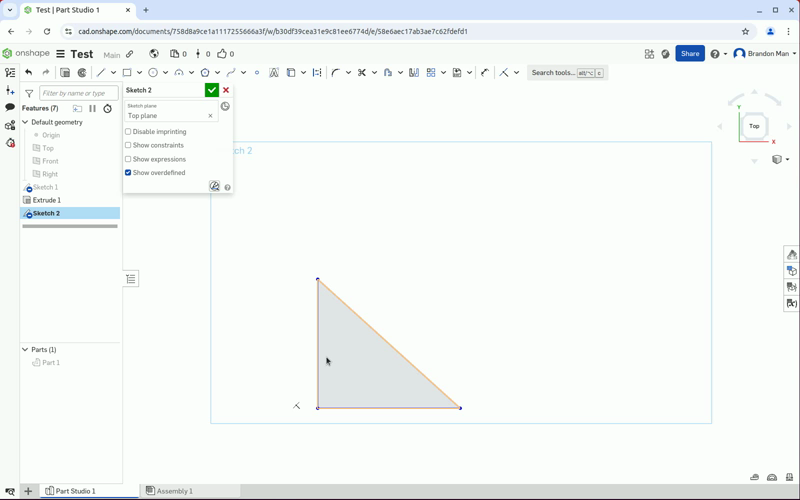
click(326, 356)
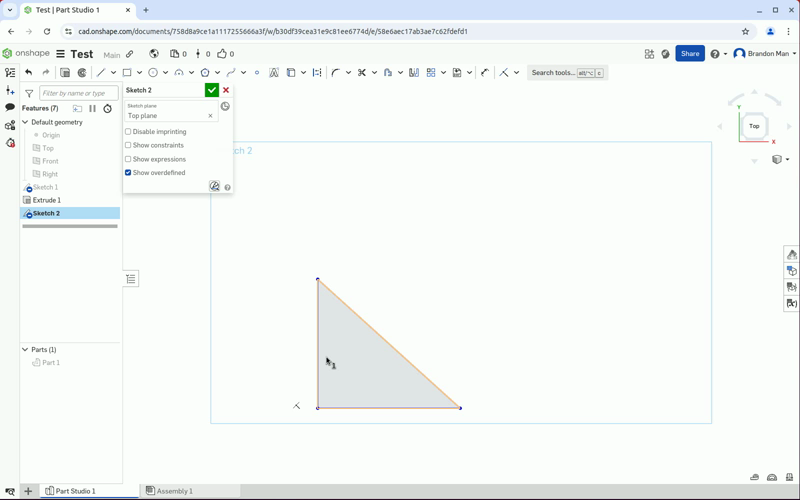
mouse_move(73, 352)
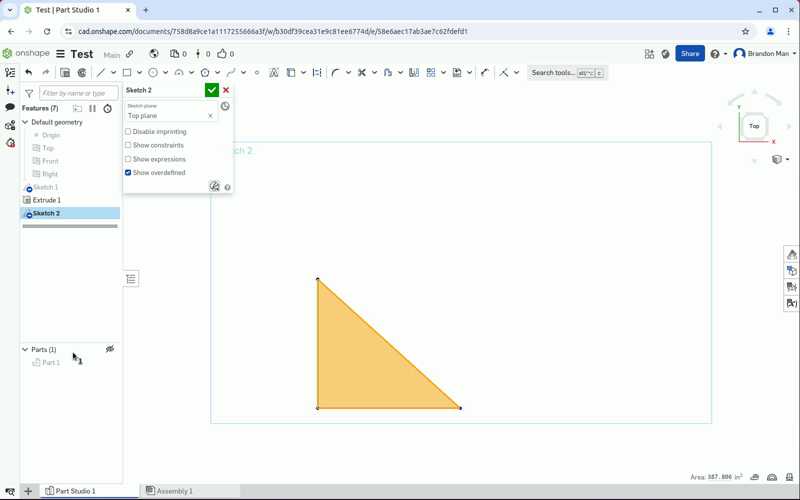
key(shift+y)
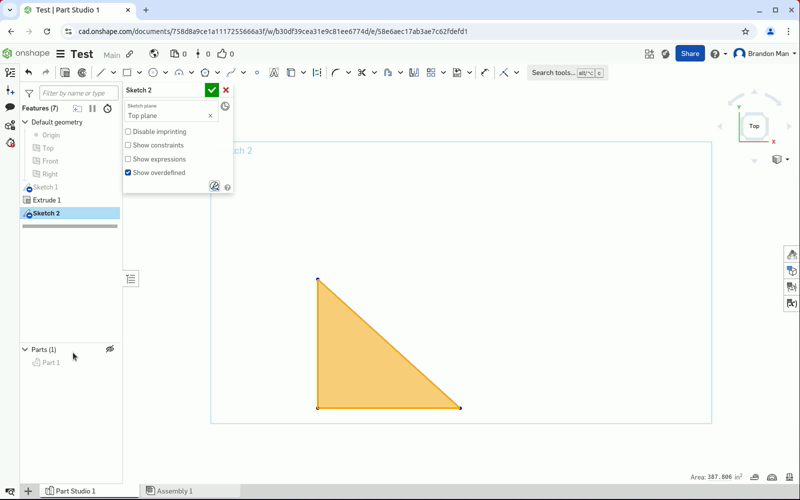
key(shift+e)
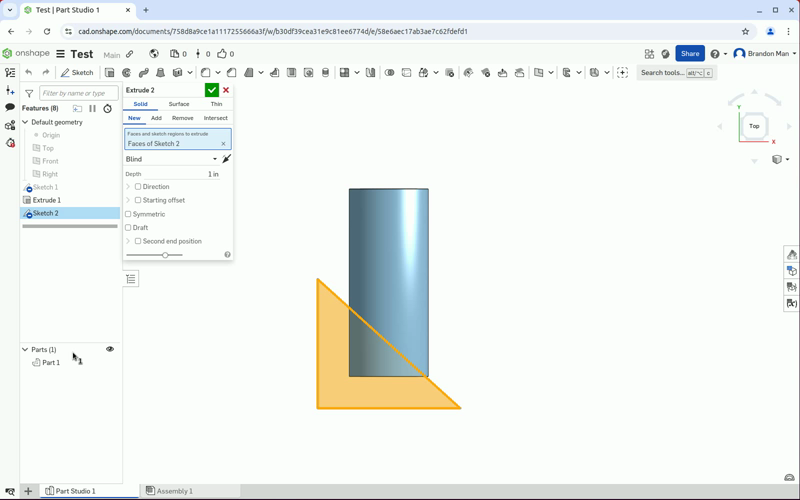
mouse_move(143, 106)
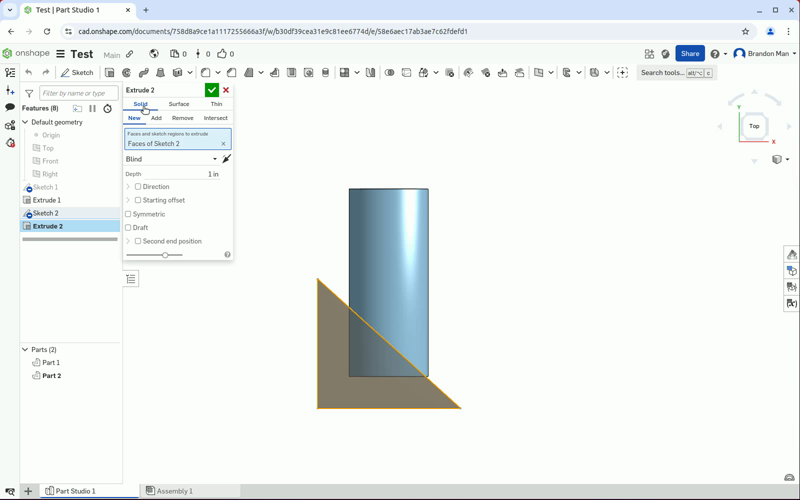
click(143, 106)
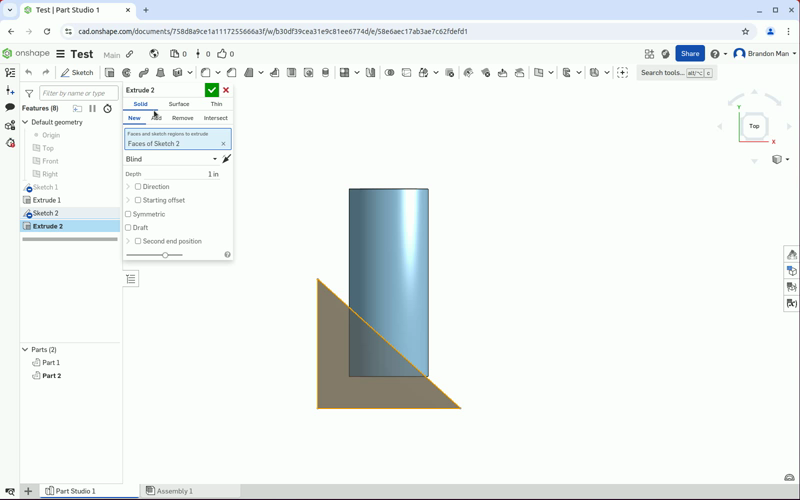
mouse_move(186, 120)
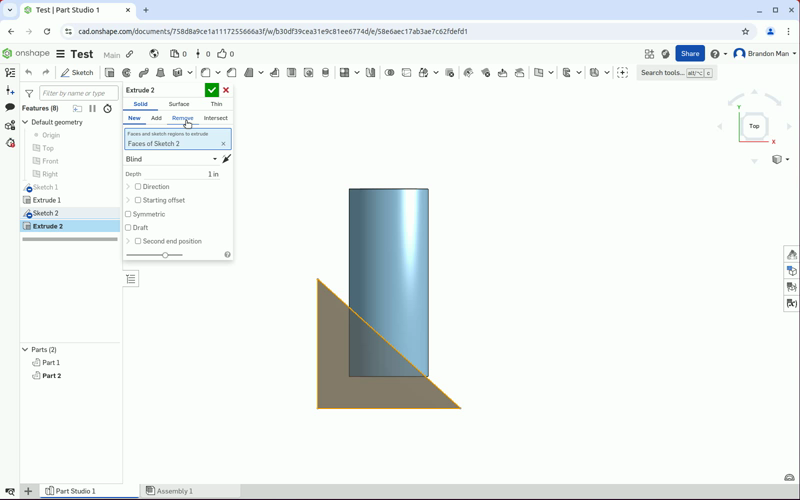
click(186, 120)
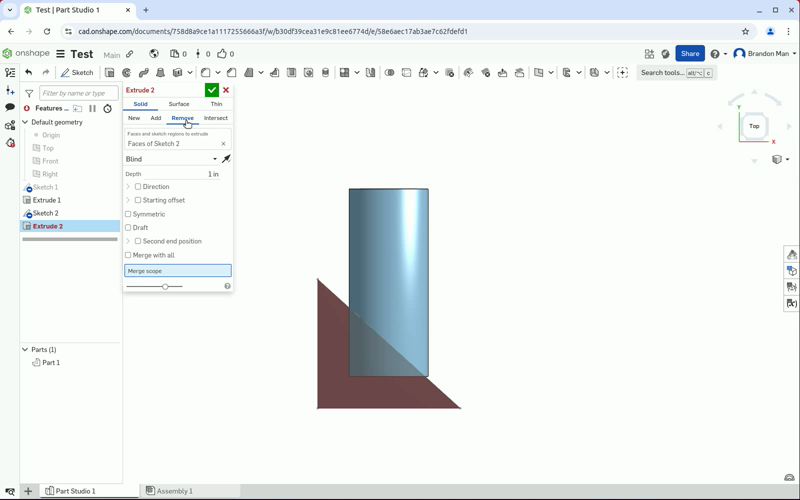
key(tab, 4)
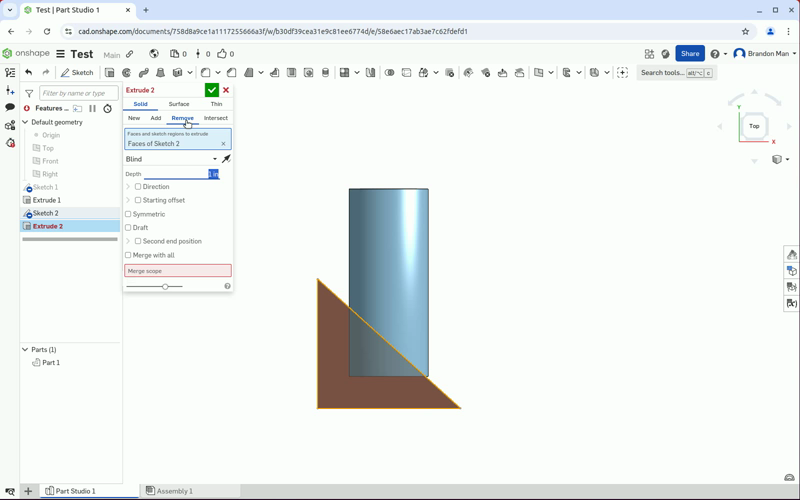
text(-22.386)
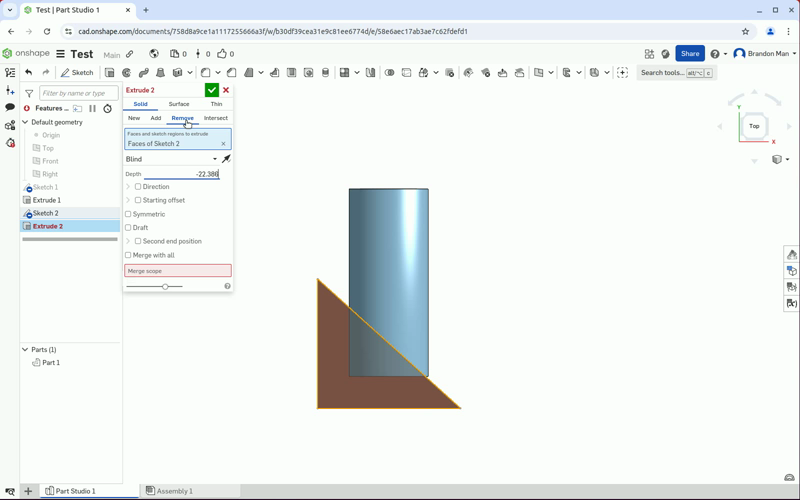
key(tab, 6)
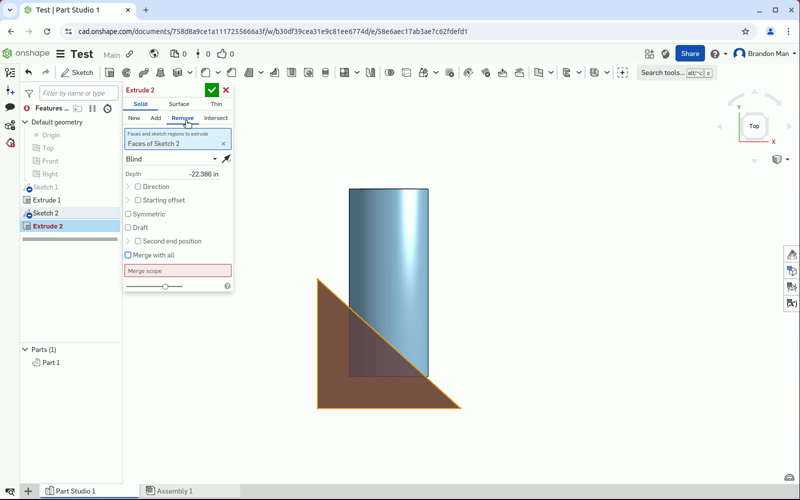
key(space)
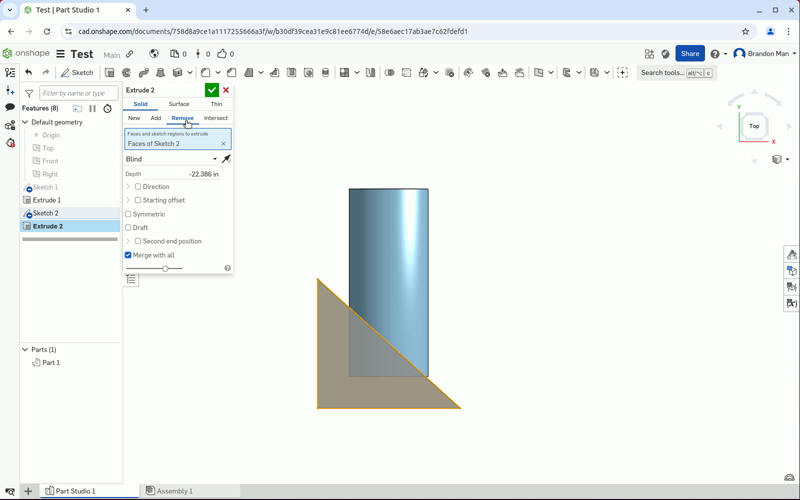
key(enter)
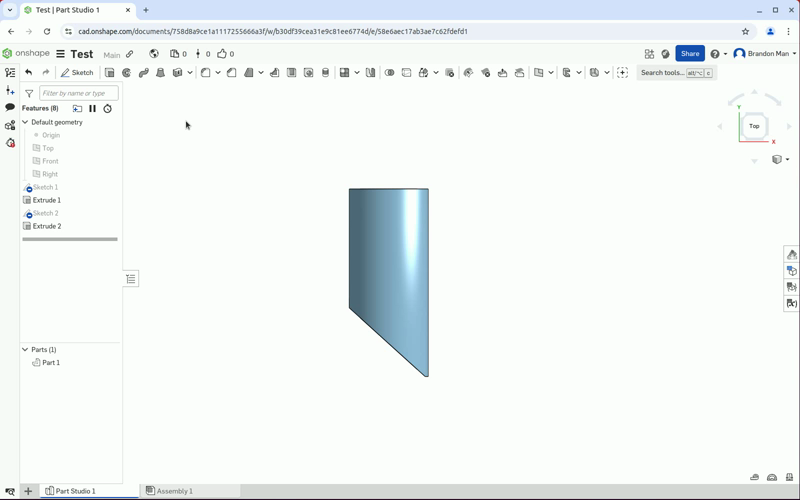
key(shift+h)
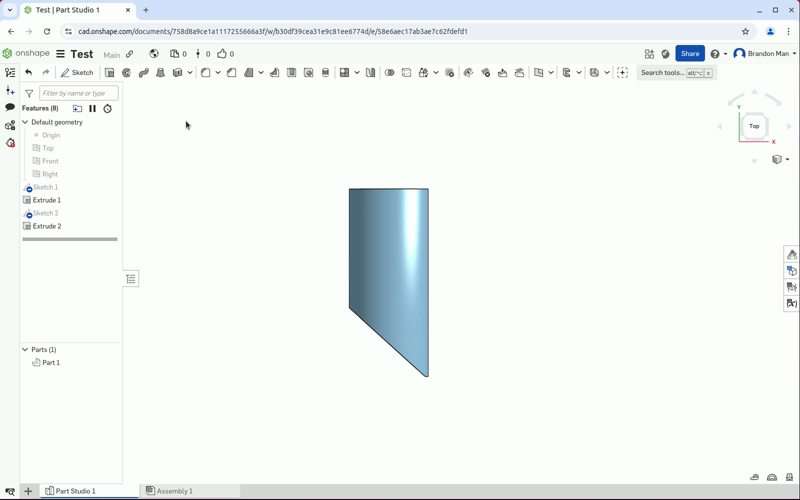
key(shift+h)
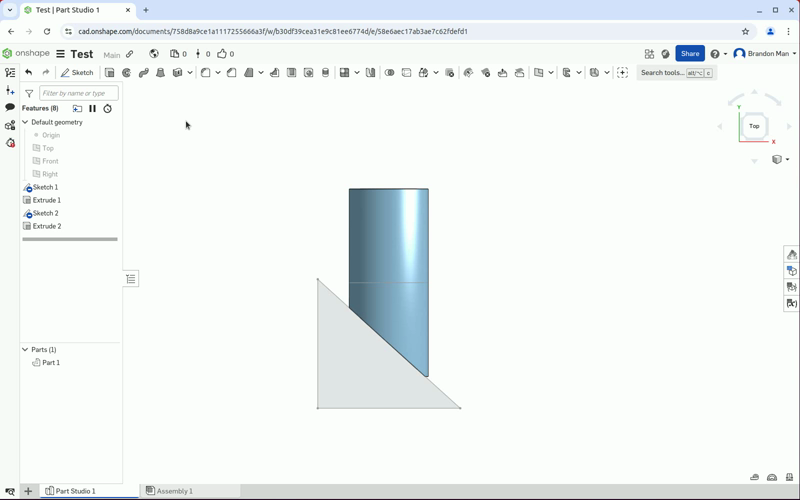
key(shift+7)
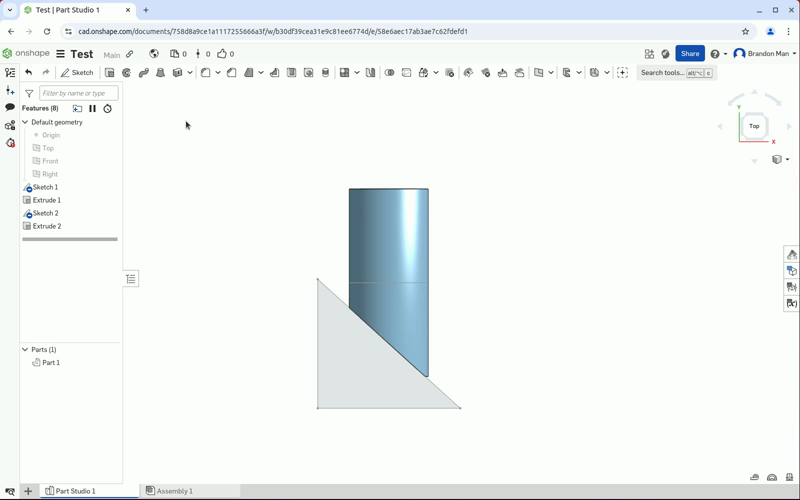
key(up, 3)
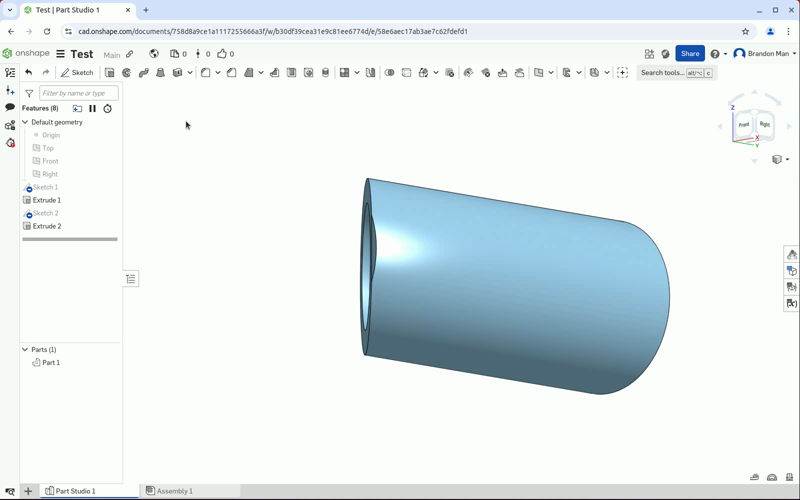
key(left, 3)
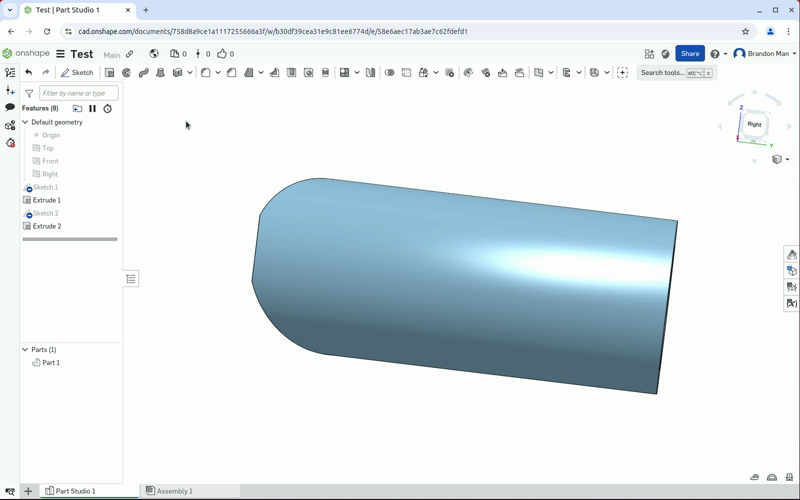
key(right, 3)
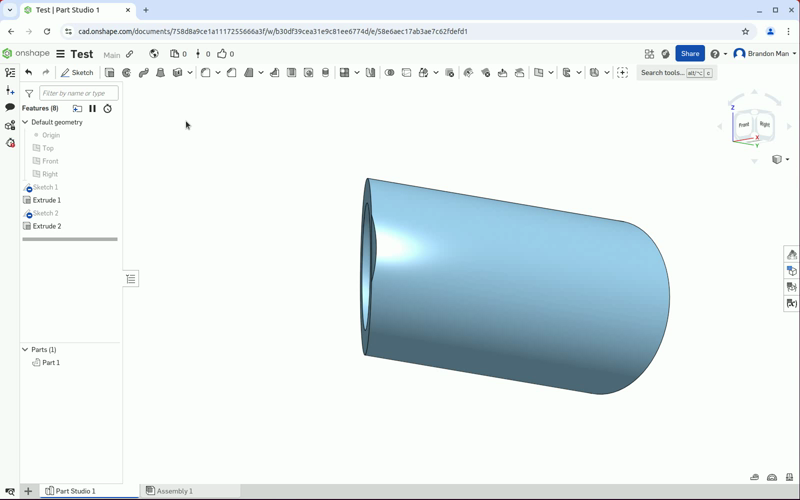
key(down, 3)
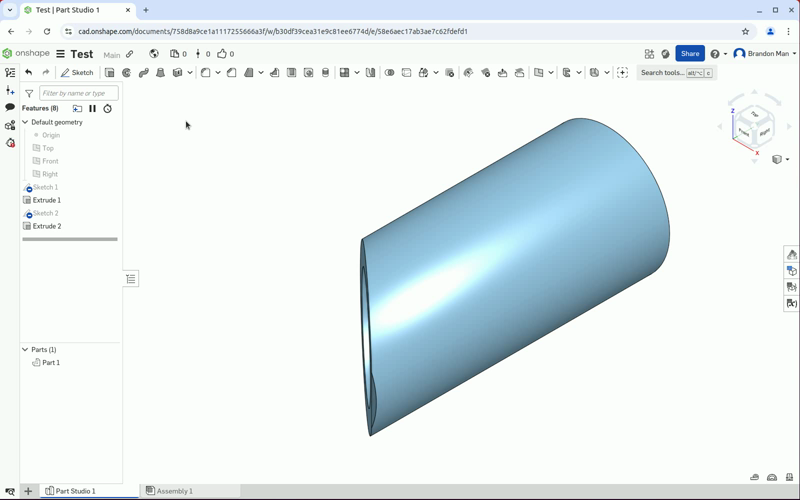
mouse_move(73, 189)
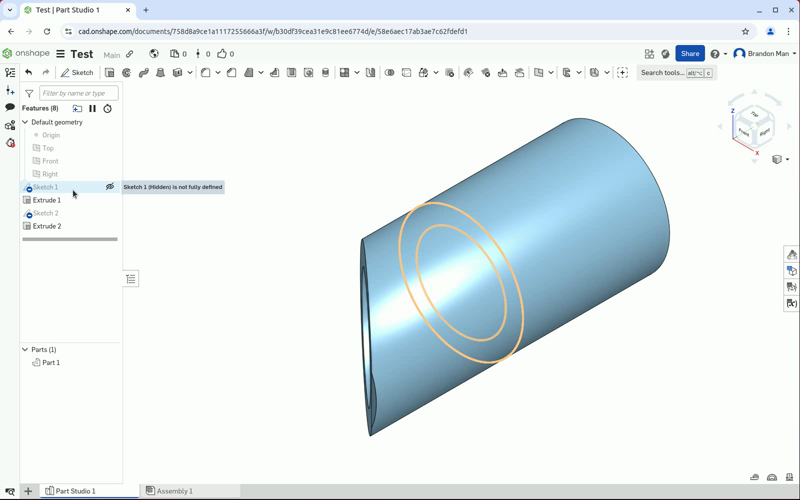
click(73, 189)